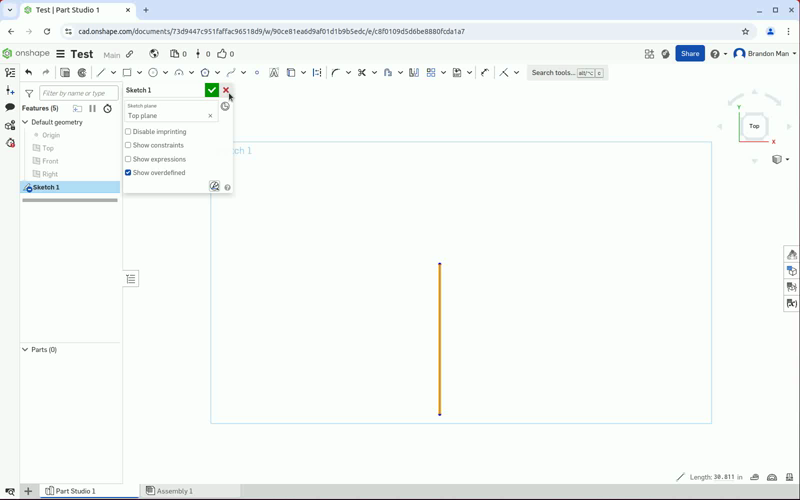
key(shift+h)
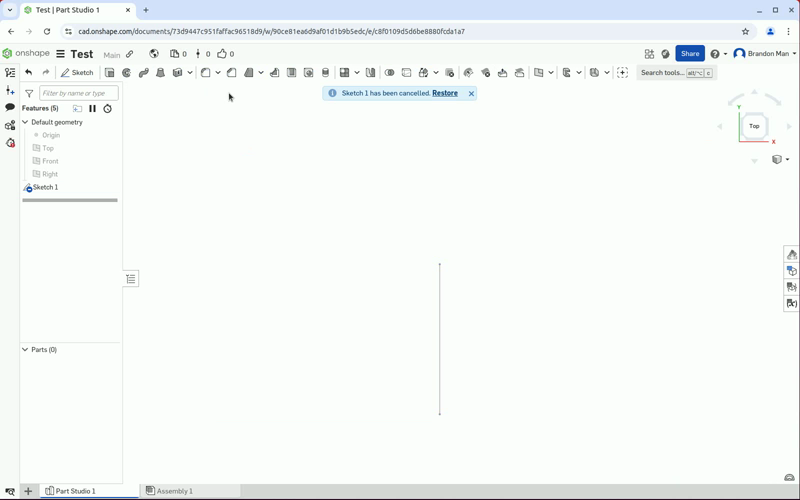
key(shift+s)
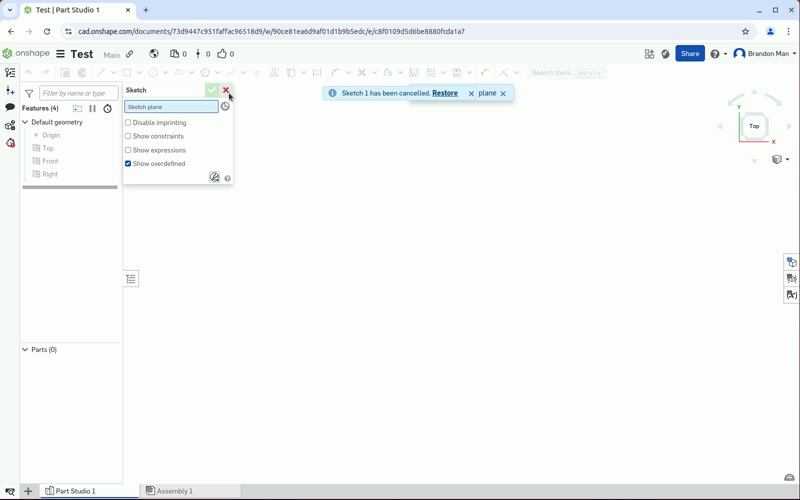
mouse_move(73, 150)
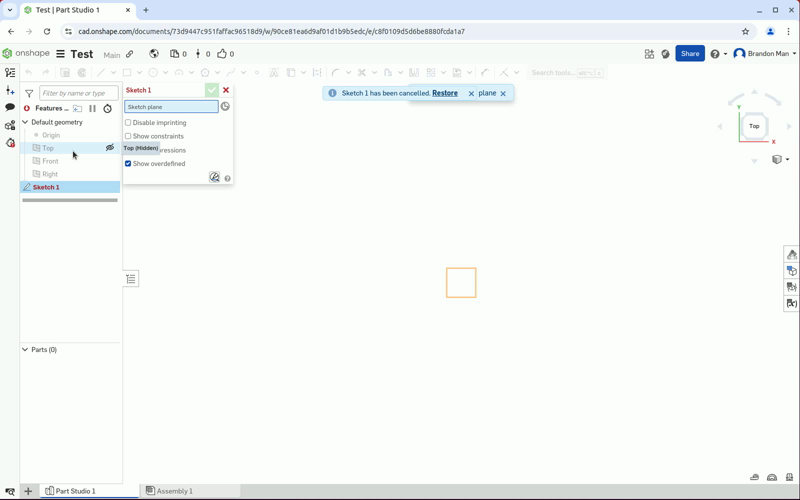
click(73, 150)
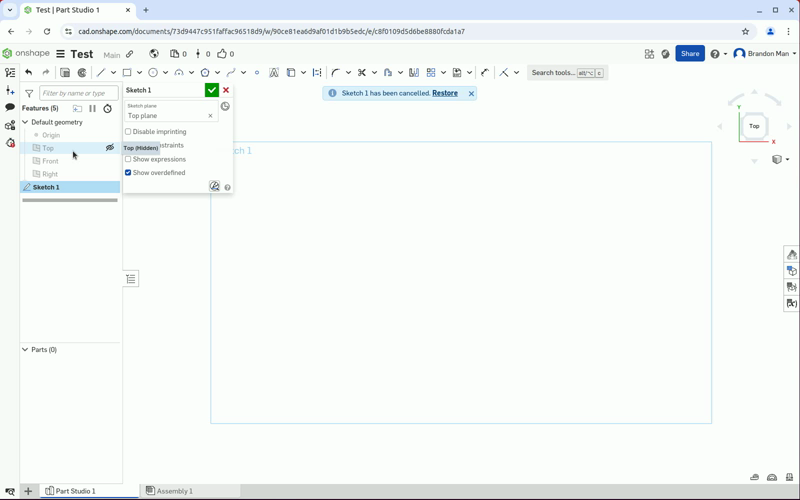
mouse_move(73, 352)
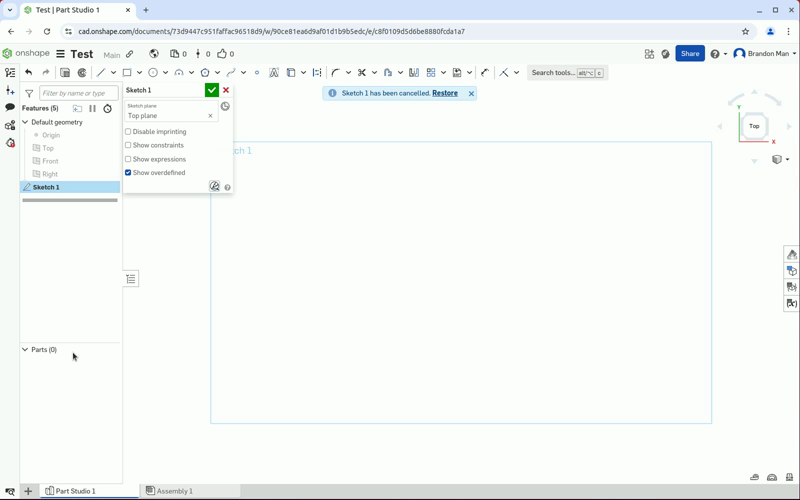
key(y)
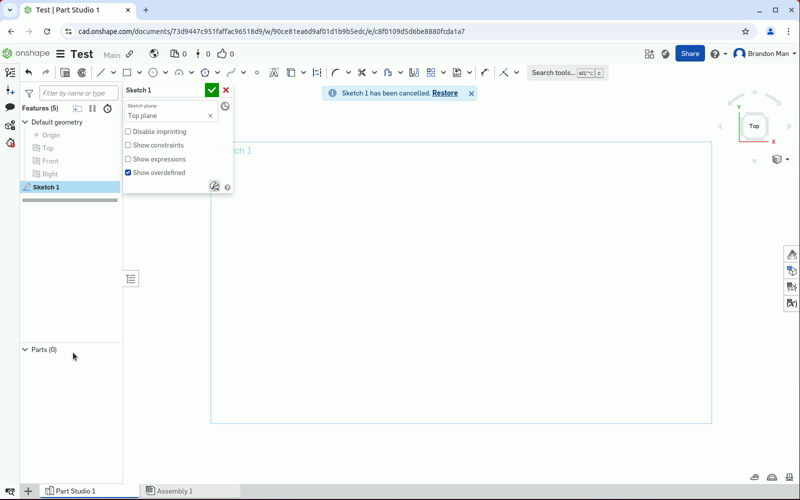
key(l)
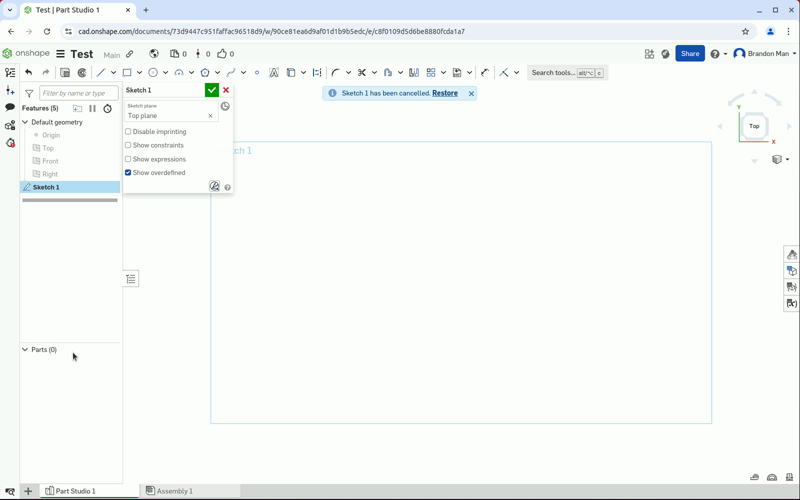
key_down(shift)
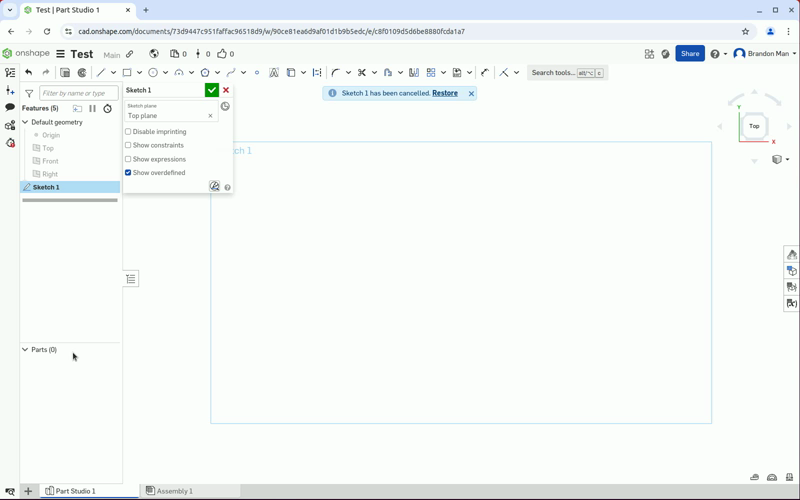
mouse_move(348, 327)
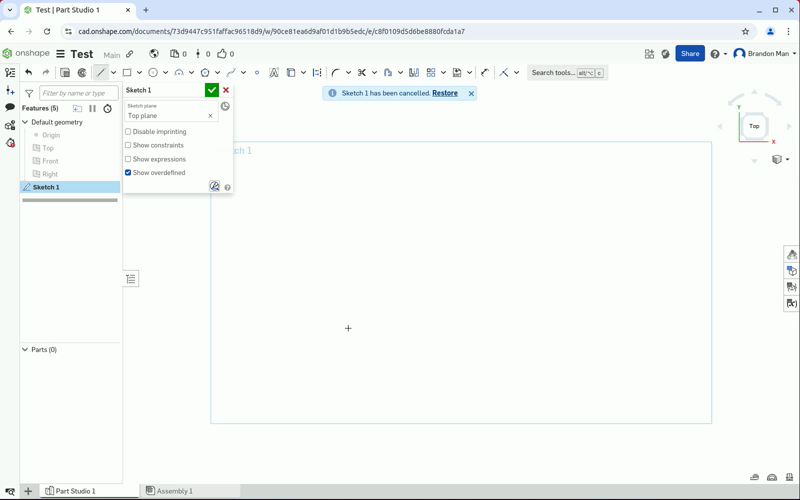
click(348, 327)
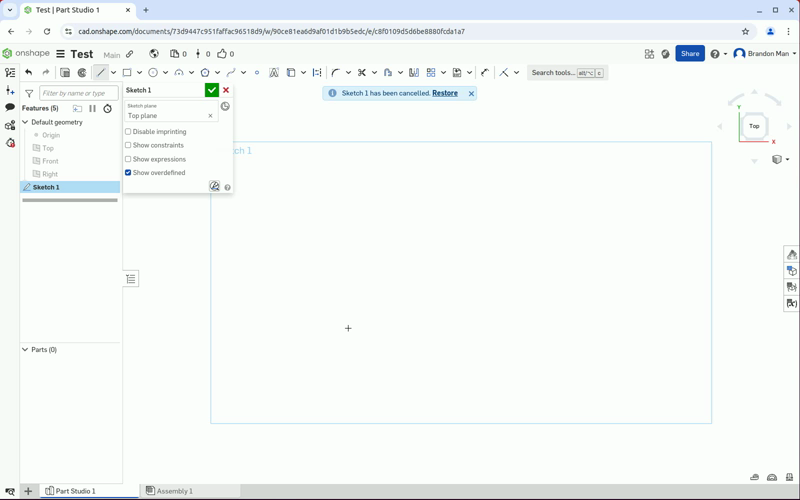
key_up(shift)
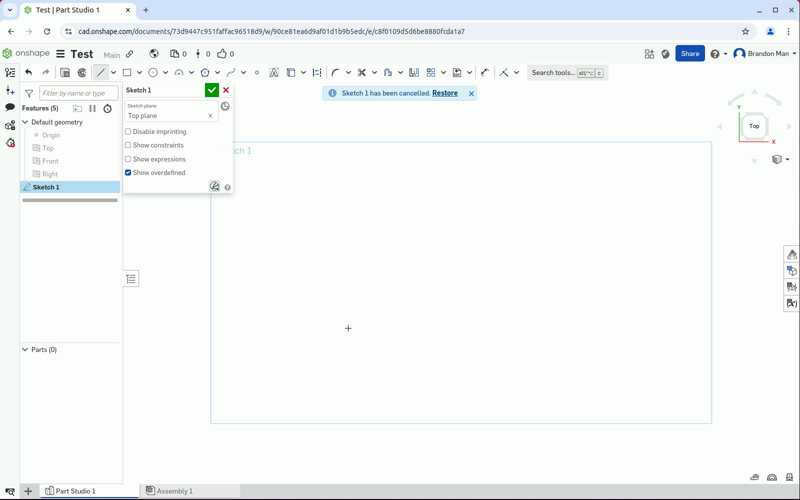
key_down(shift)
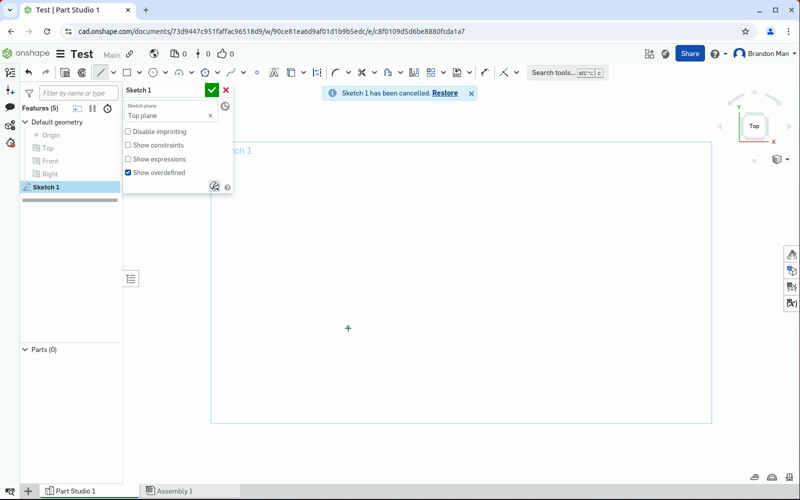
mouse_move(414, 393)
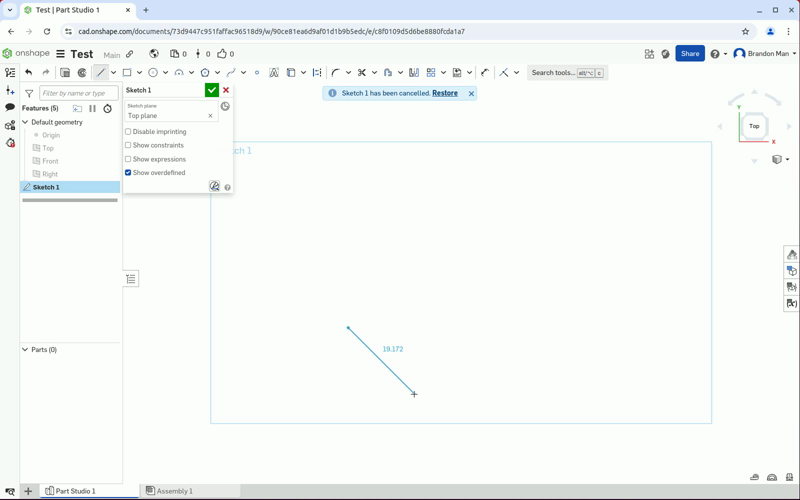
click(414, 393)
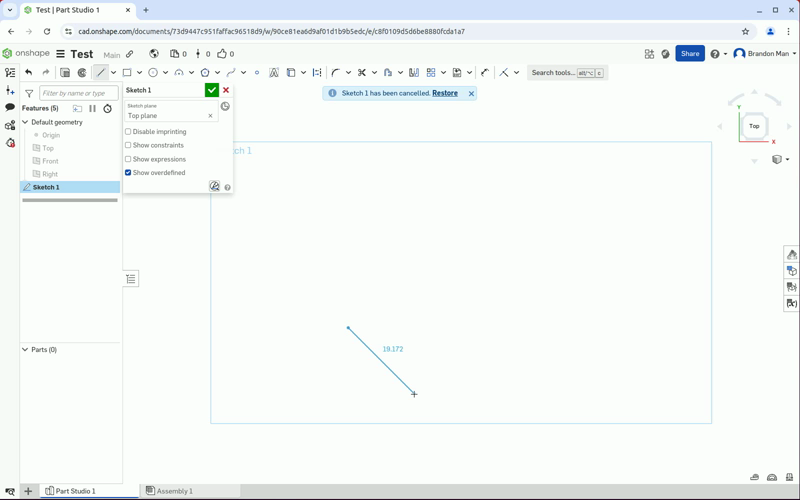
key_up(shift)
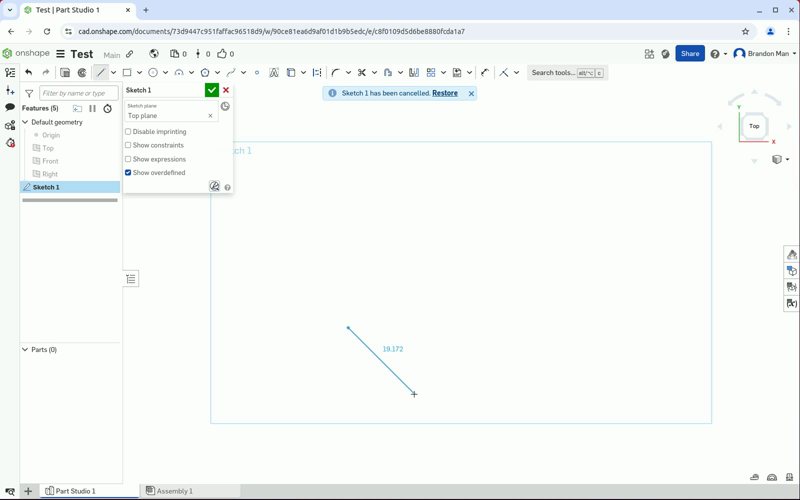
key_down(shift)
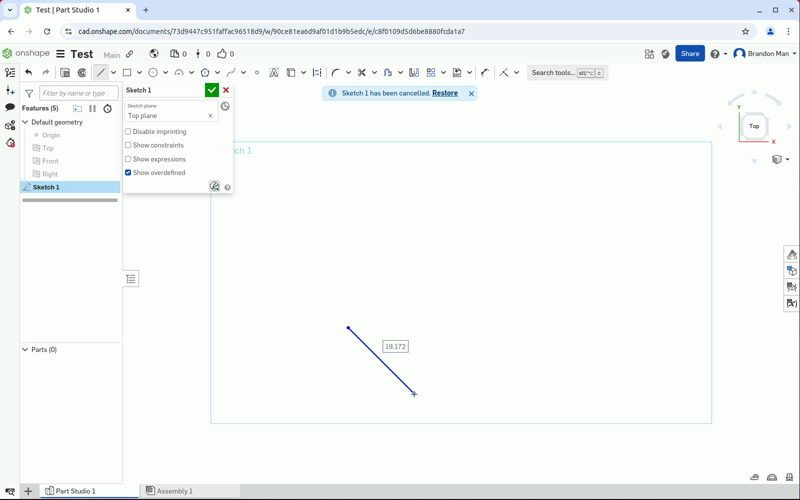
mouse_move(506, 393)
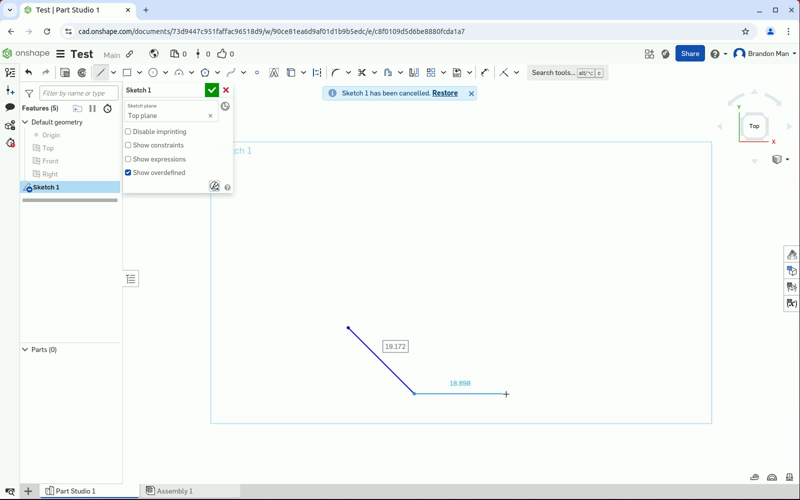
click(506, 393)
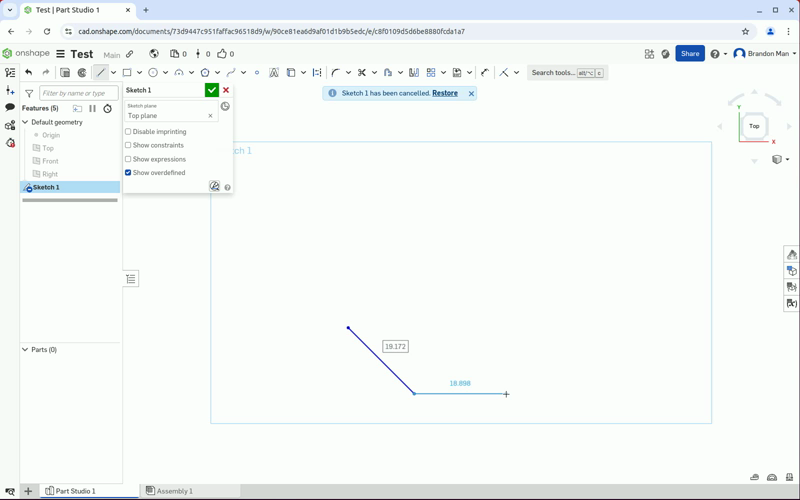
key_up(shift)
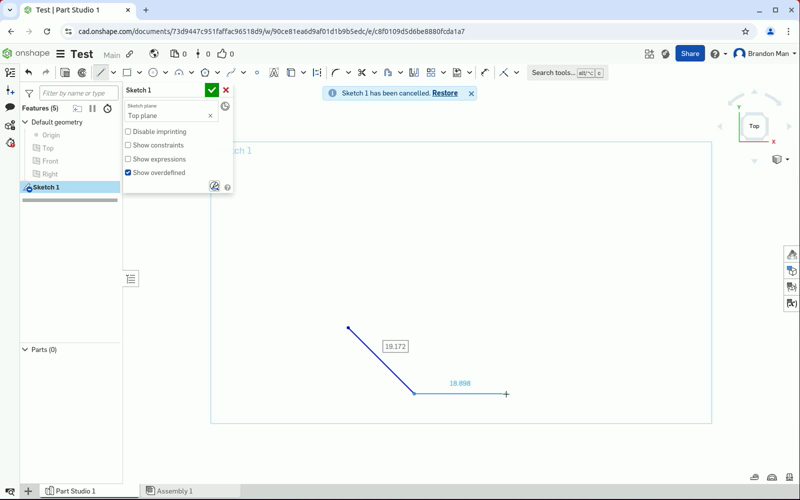
key_down(shift)
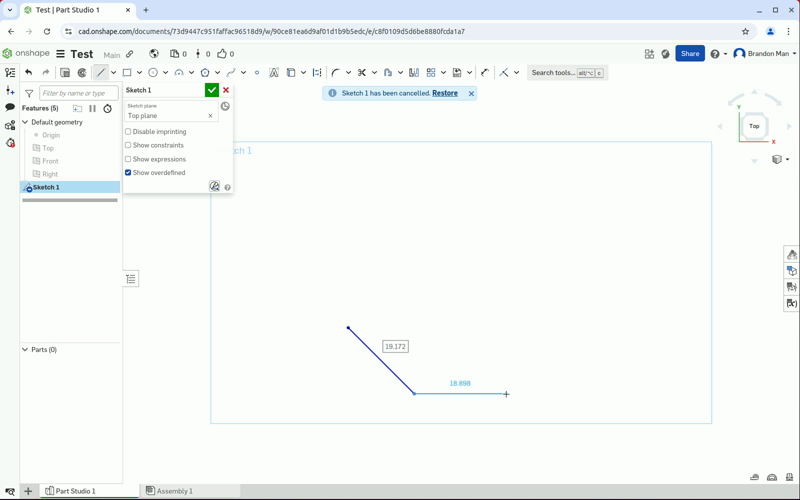
mouse_move(572, 327)
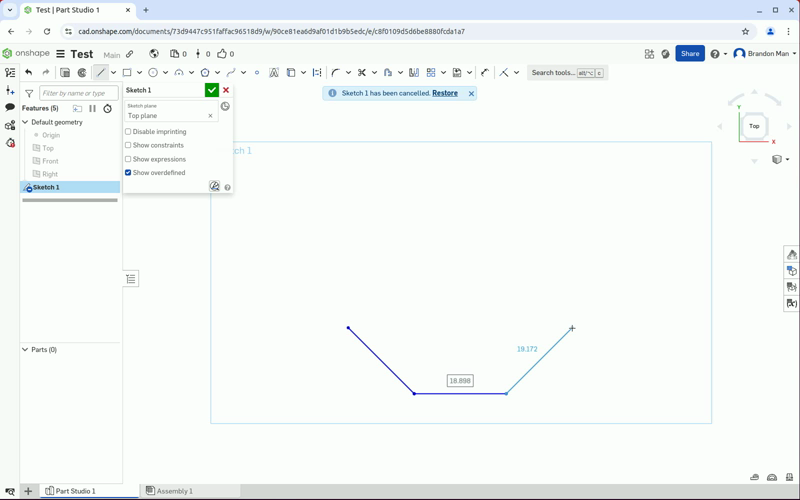
click(572, 327)
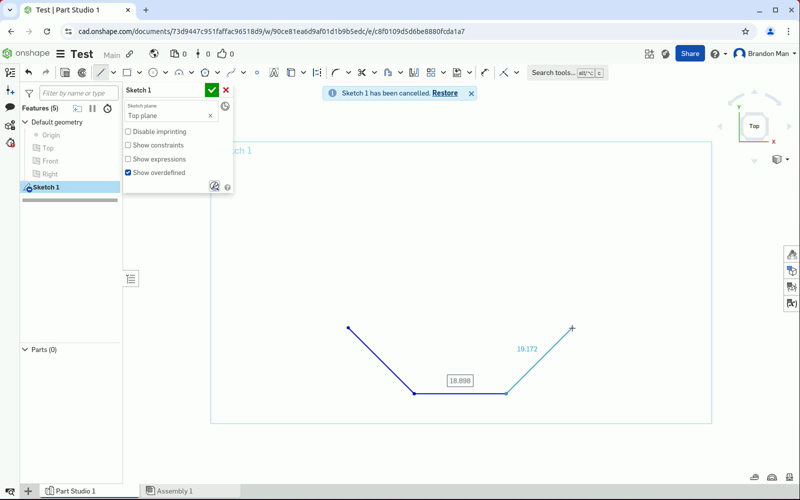
key_up(shift)
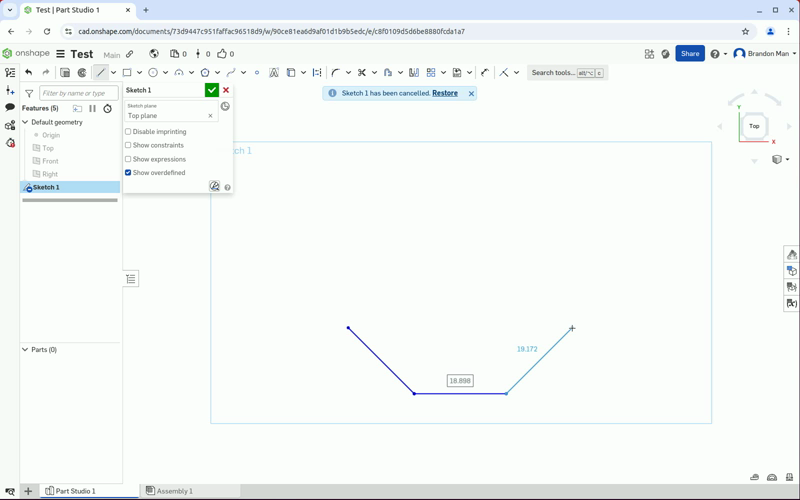
key_down(shift)
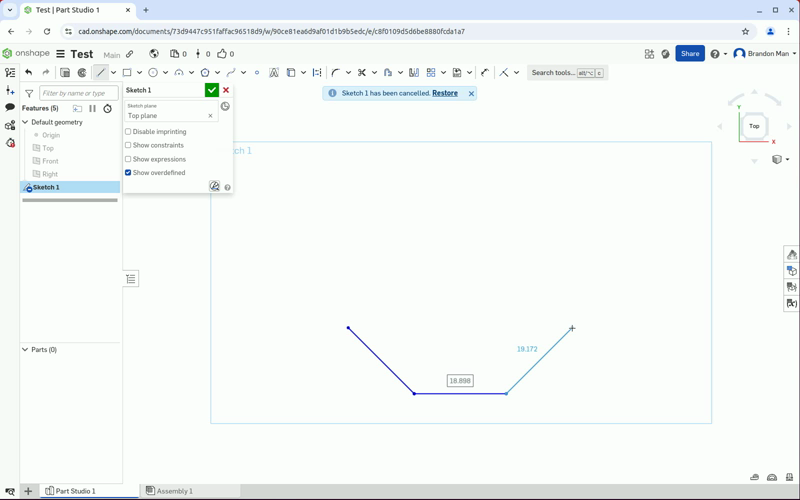
mouse_move(572, 236)
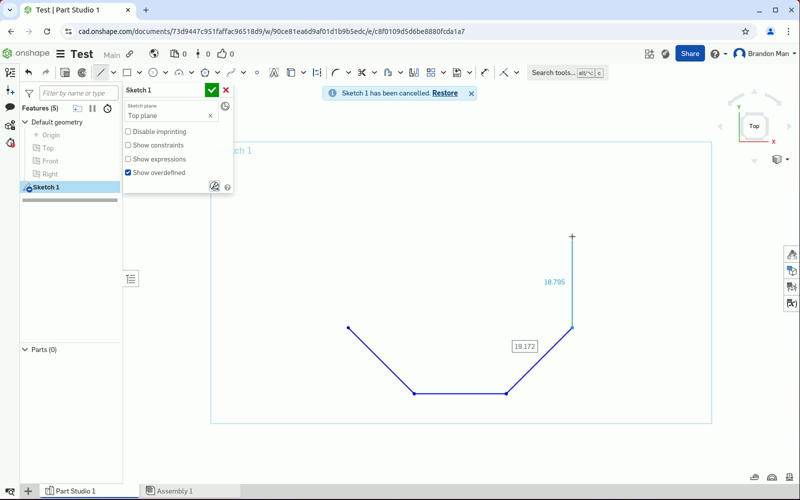
click(572, 236)
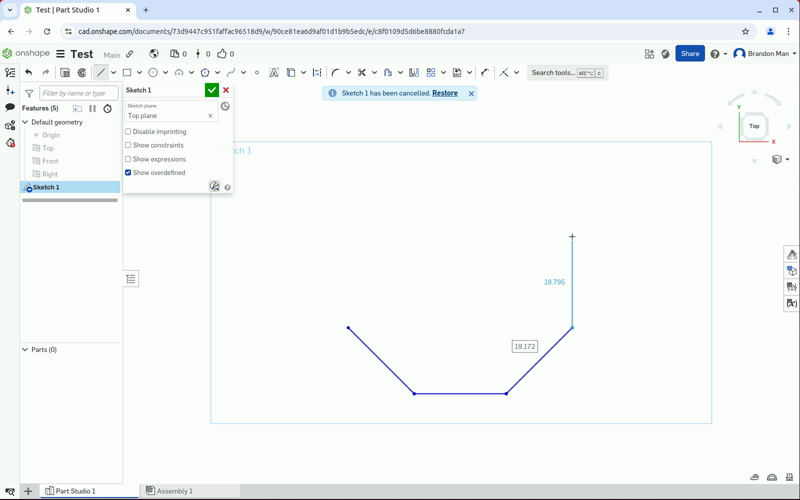
key_up(shift)
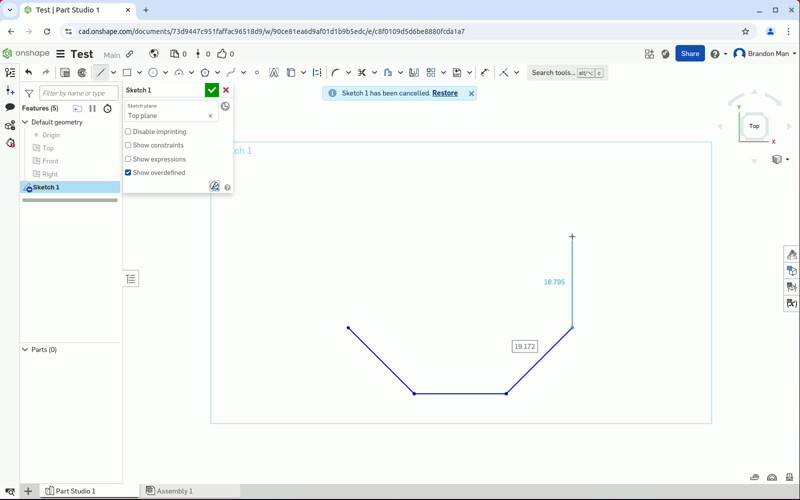
key_down(shift)
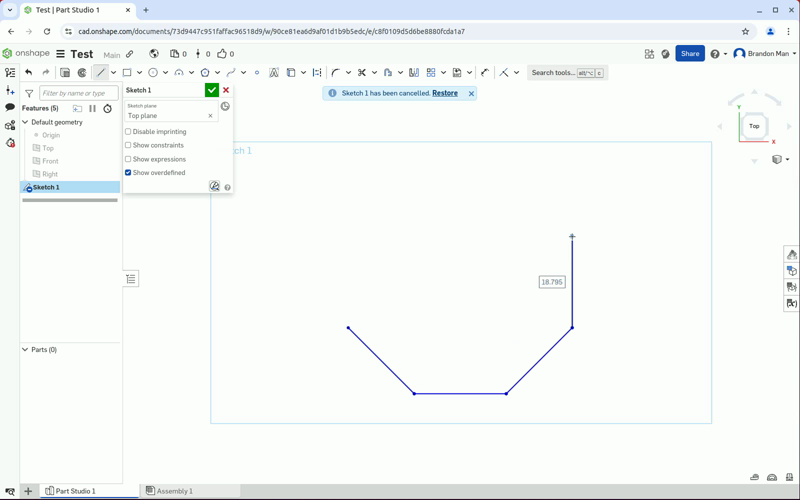
mouse_move(506, 170)
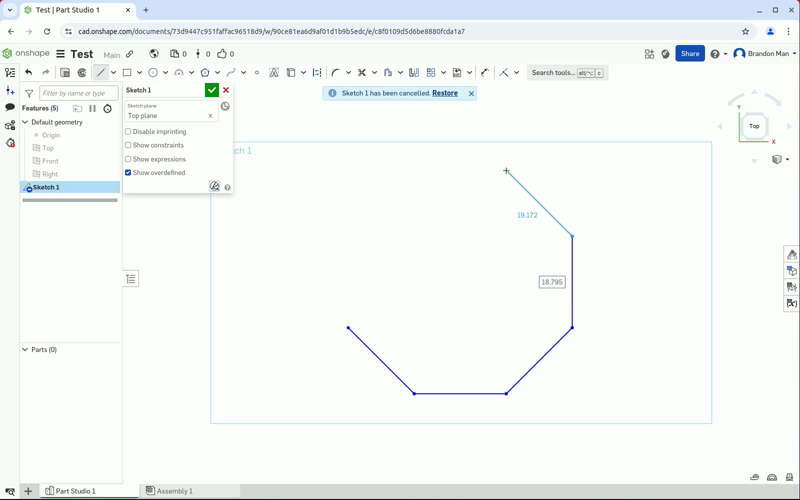
click(506, 170)
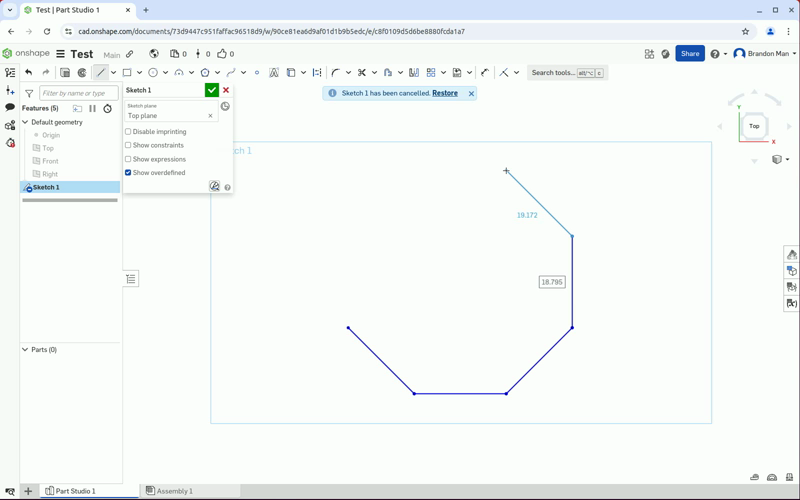
key_up(shift)
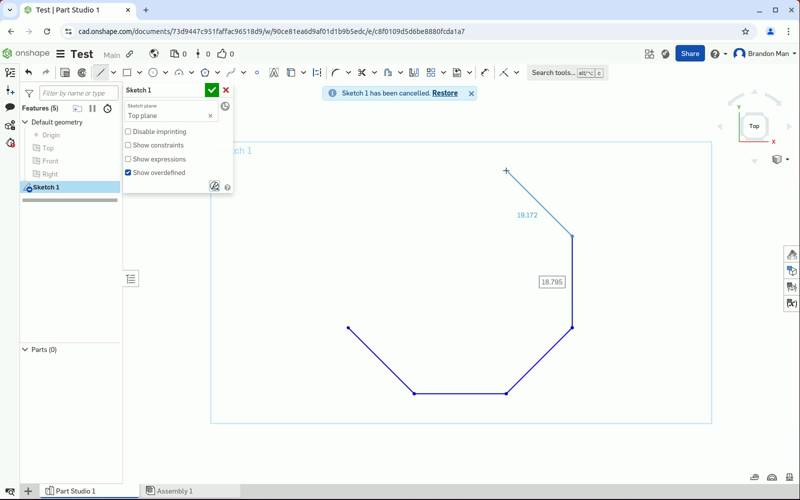
key_down(shift)
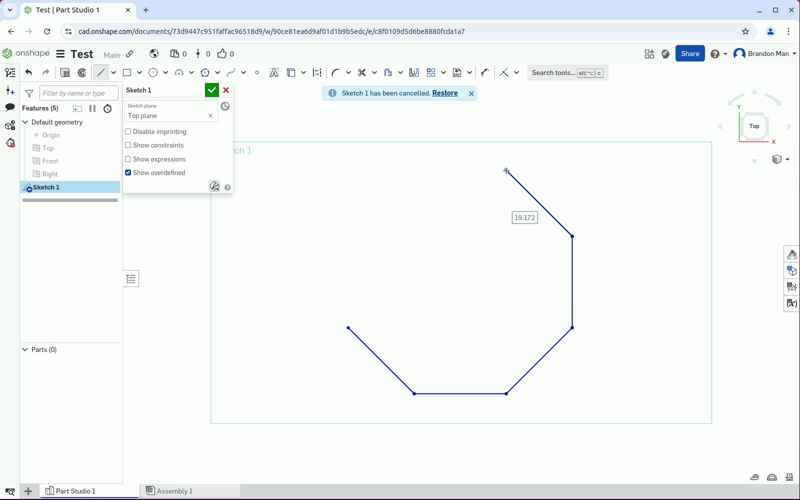
mouse_move(414, 170)
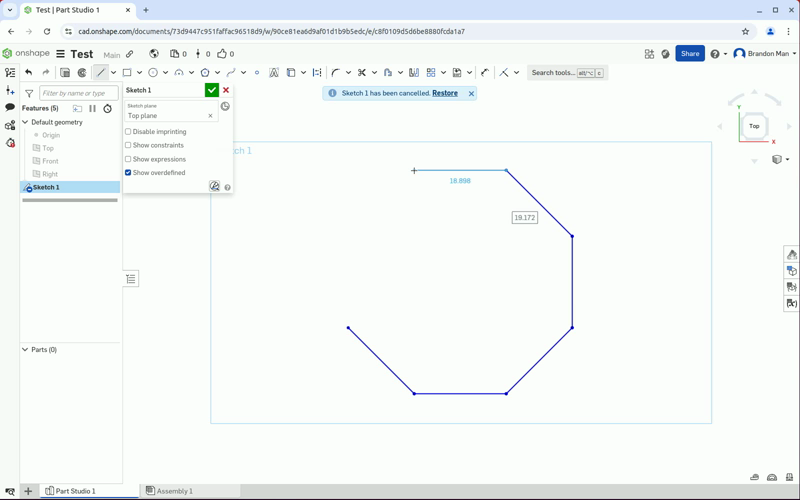
click(414, 170)
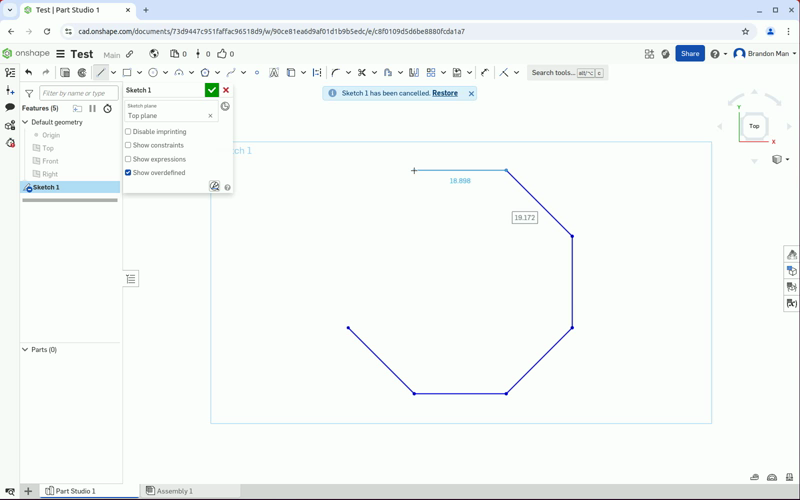
key_up(shift)
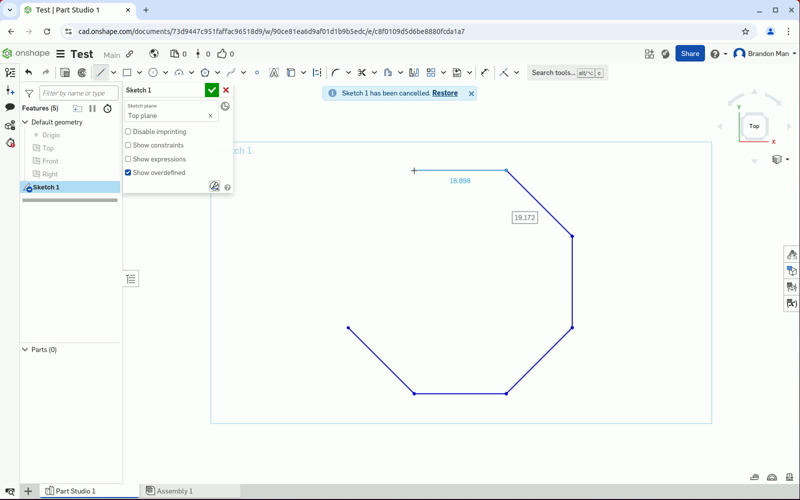
key_down(shift)
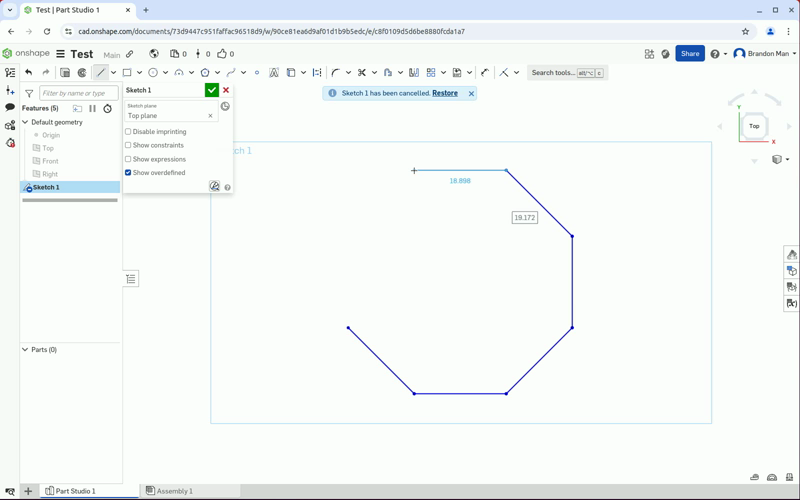
mouse_move(348, 236)
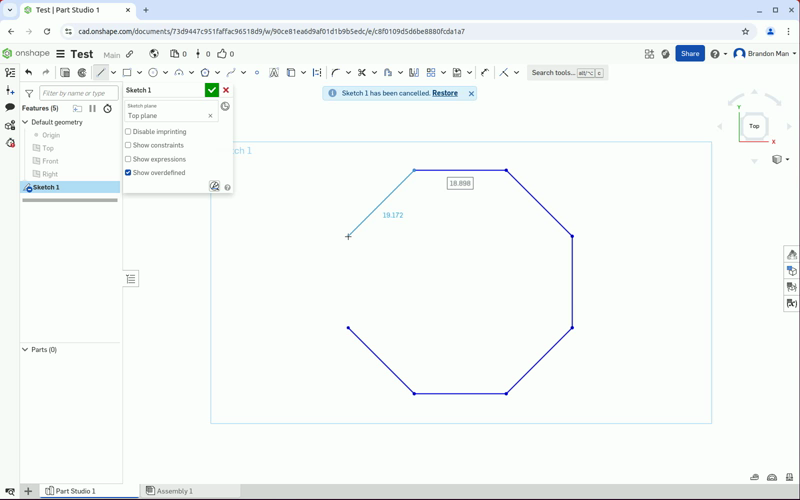
click(348, 236)
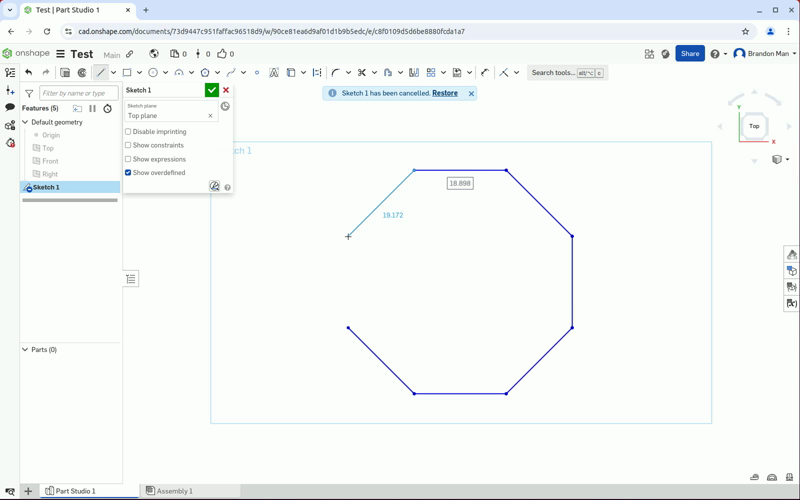
key_up(shift)
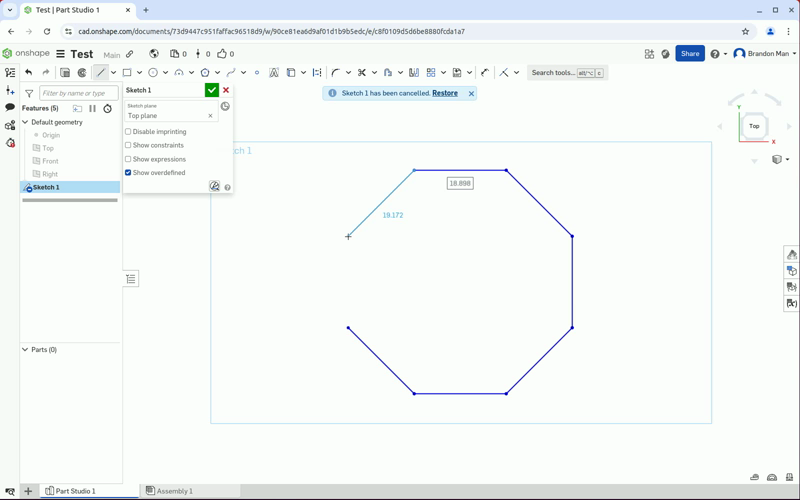
key_down(shift)
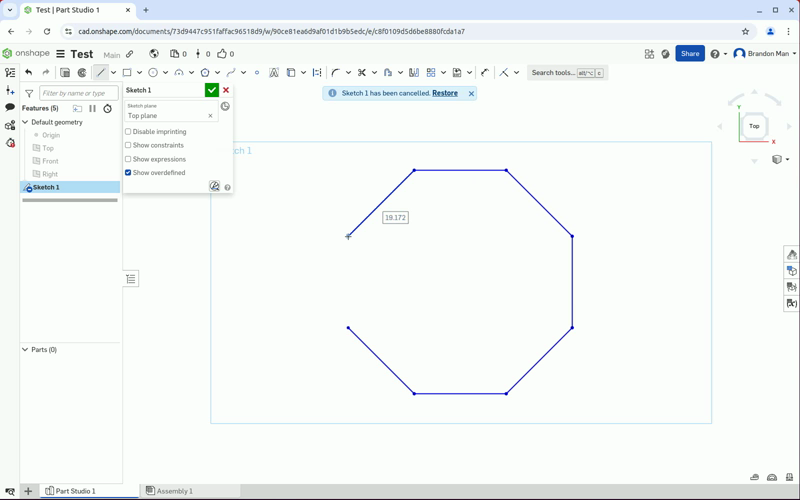
mouse_move(348, 327)
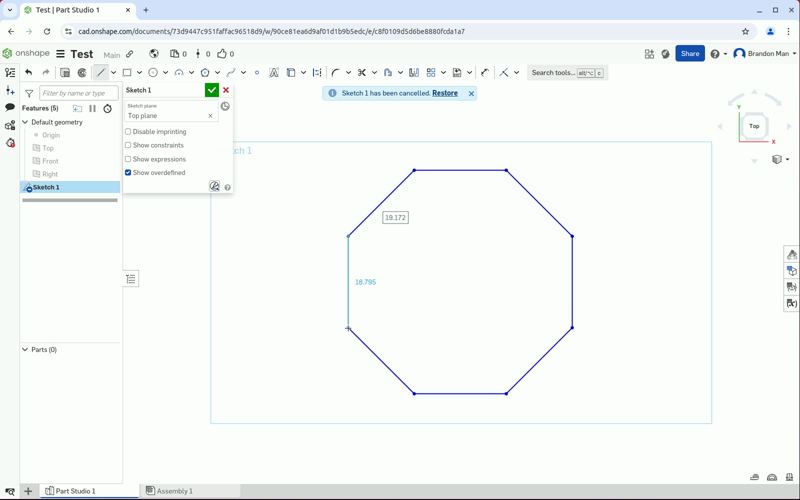
key_up(shift)
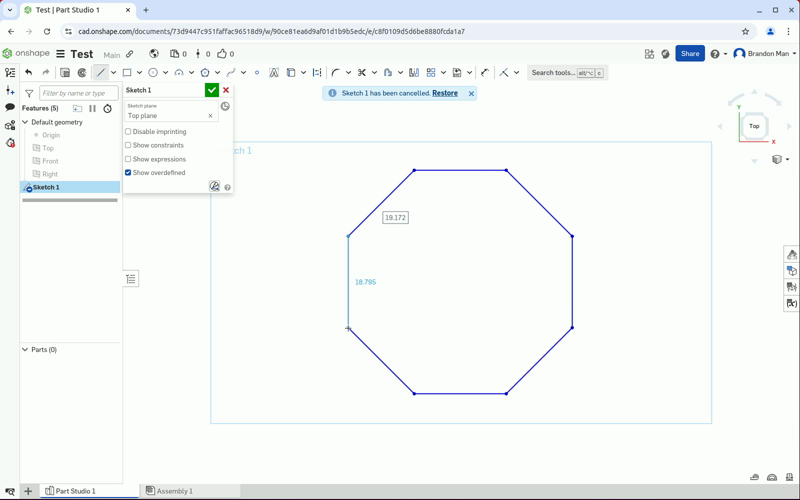
click(348, 327)
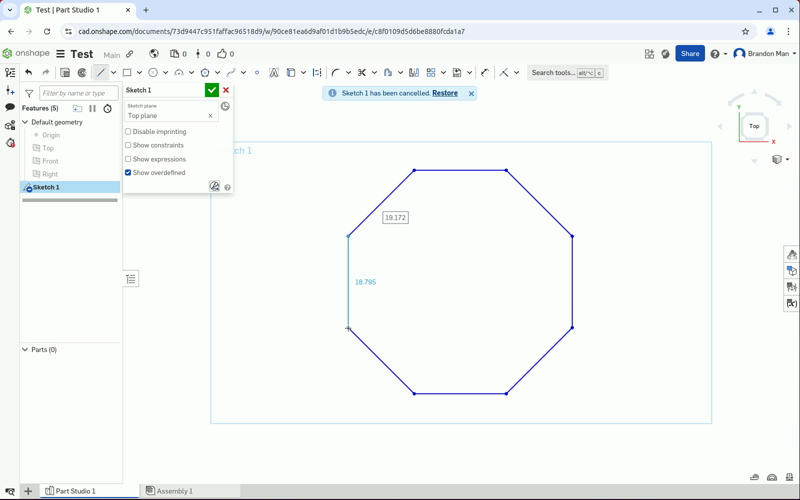
key(esc)
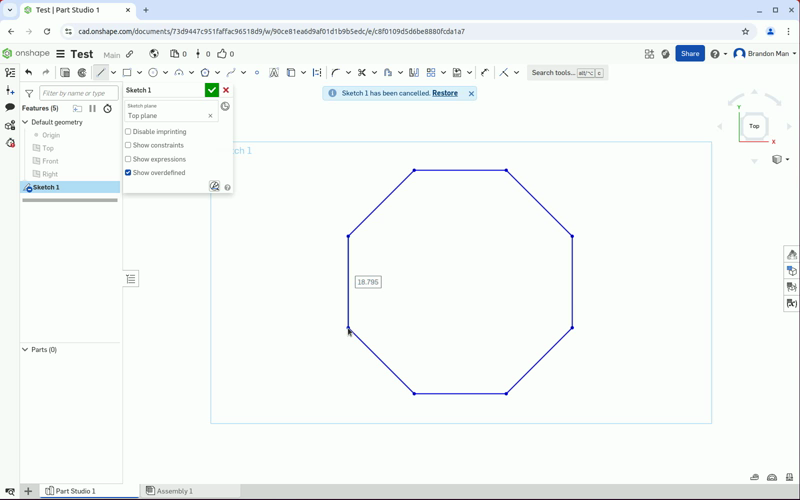
mouse_move(444, 286)
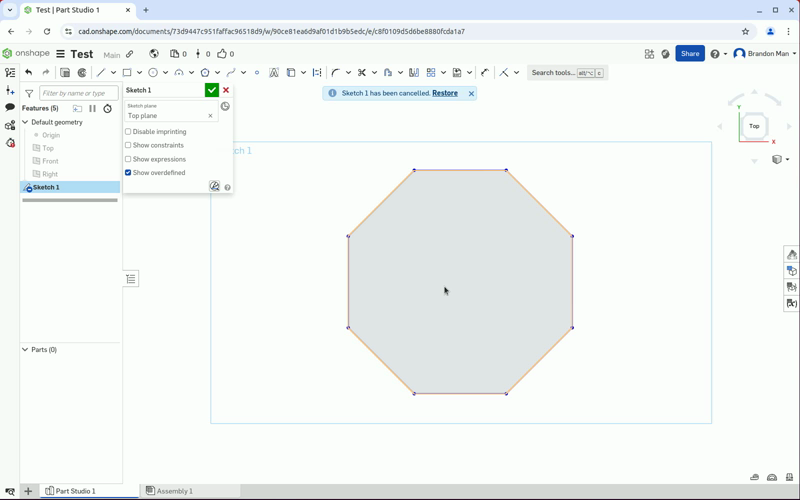
click(444, 286)
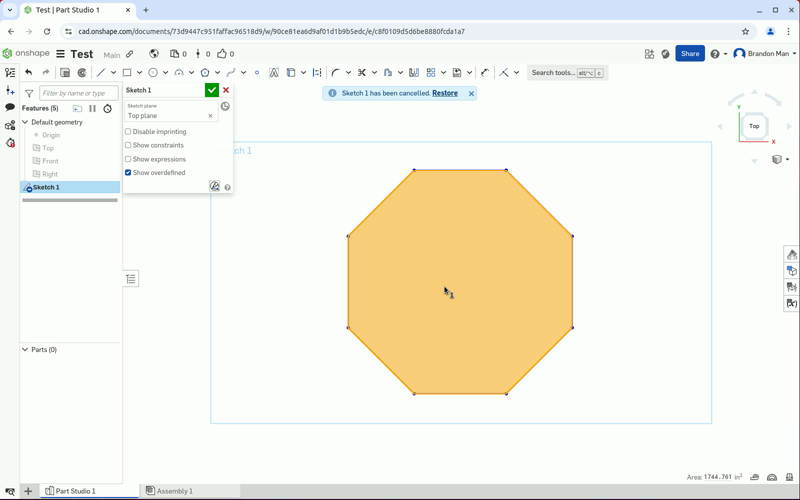
mouse_move(73, 352)
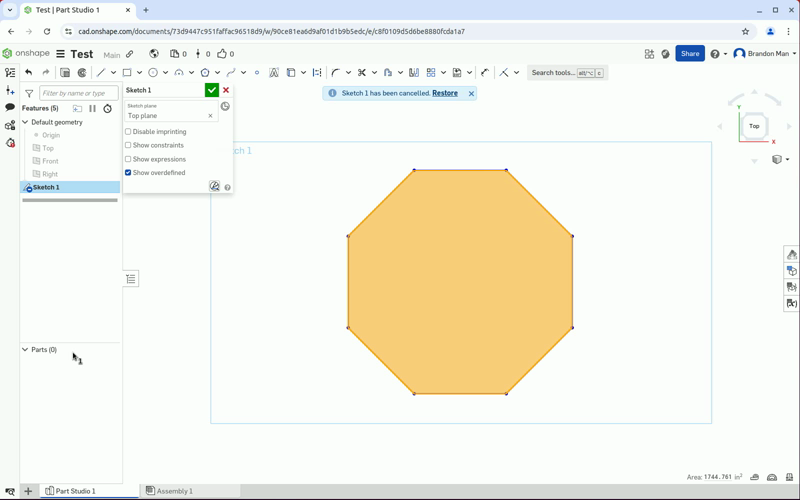
key(shift+y)
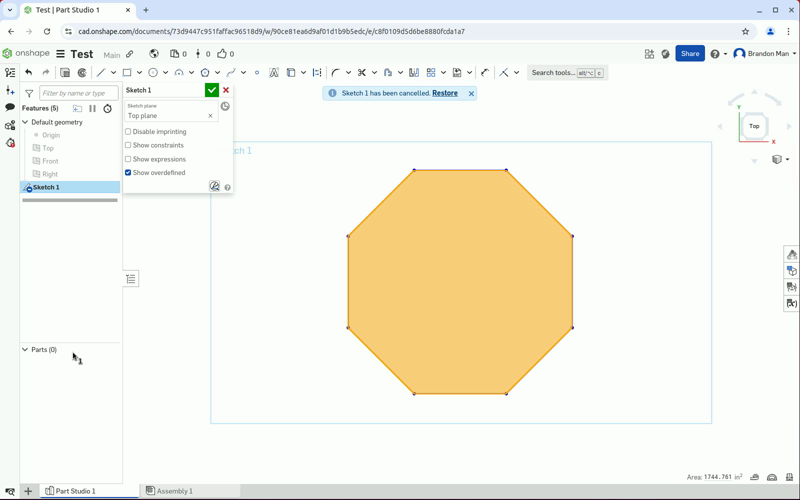
key(shift+e)
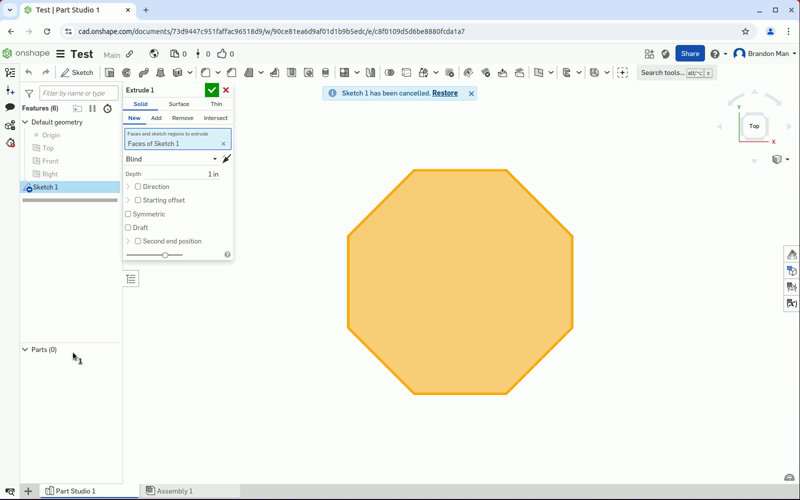
mouse_move(143, 106)
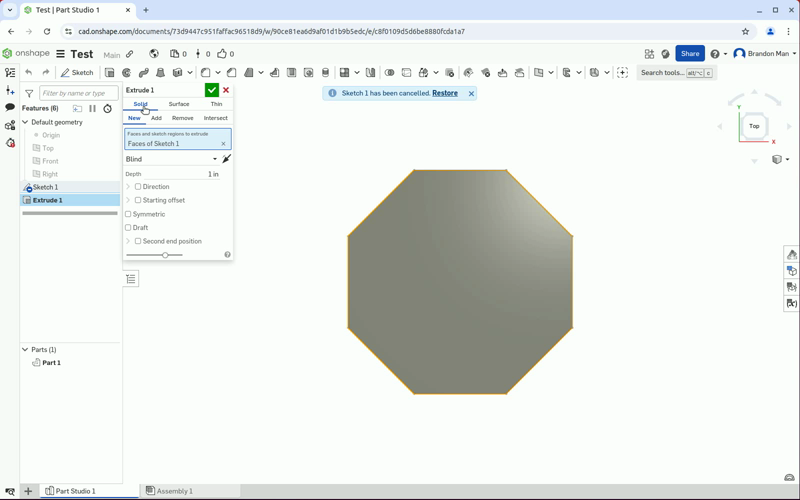
click(143, 106)
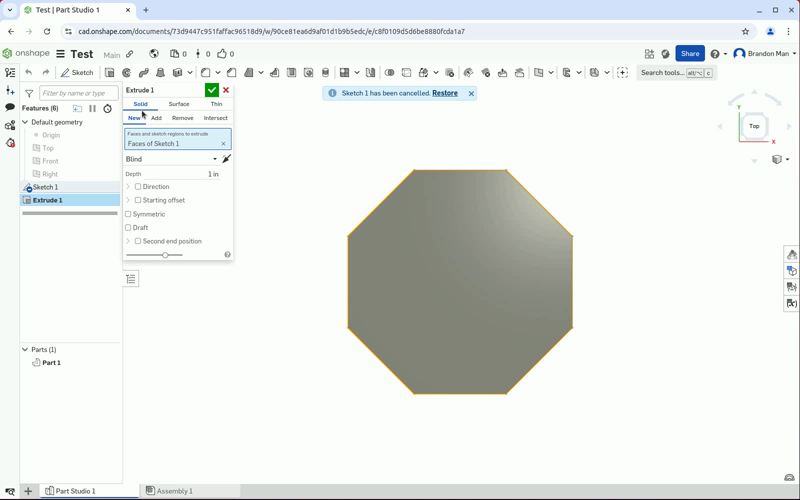
mouse_move(137, 120)
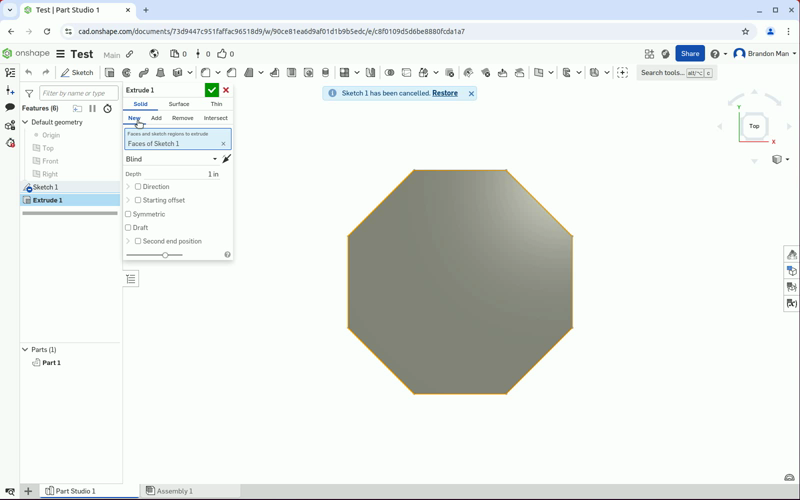
click(137, 120)
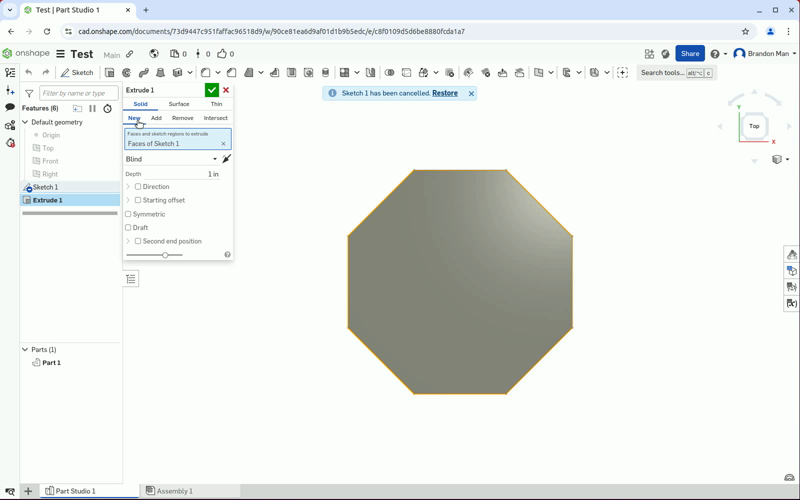
key(tab, 4)
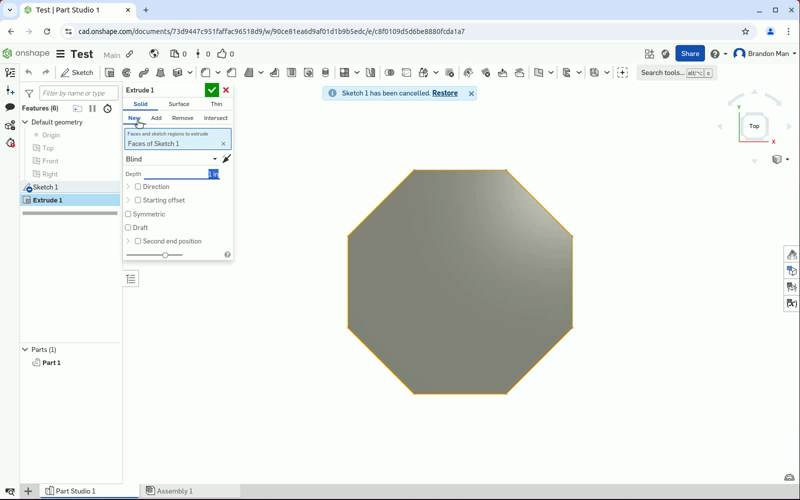
text(9.628)
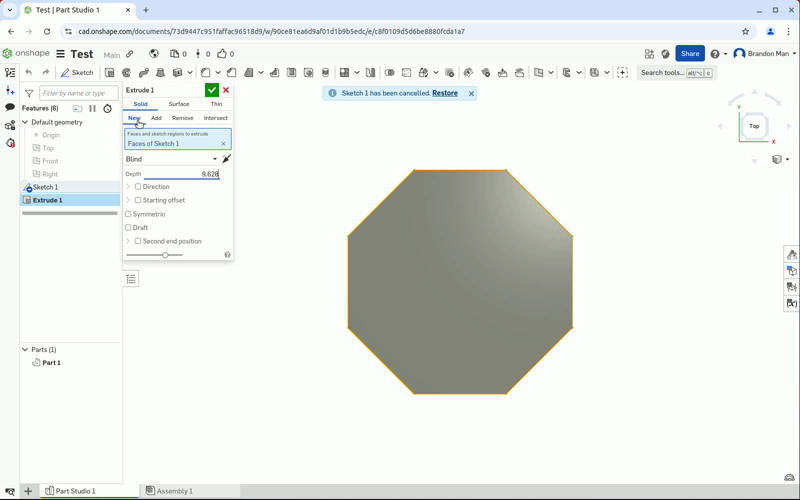
key(enter)
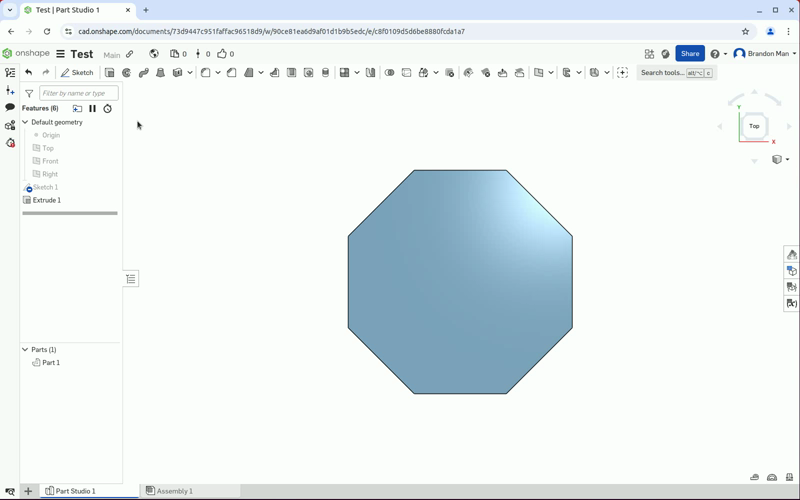
key(shift+h)
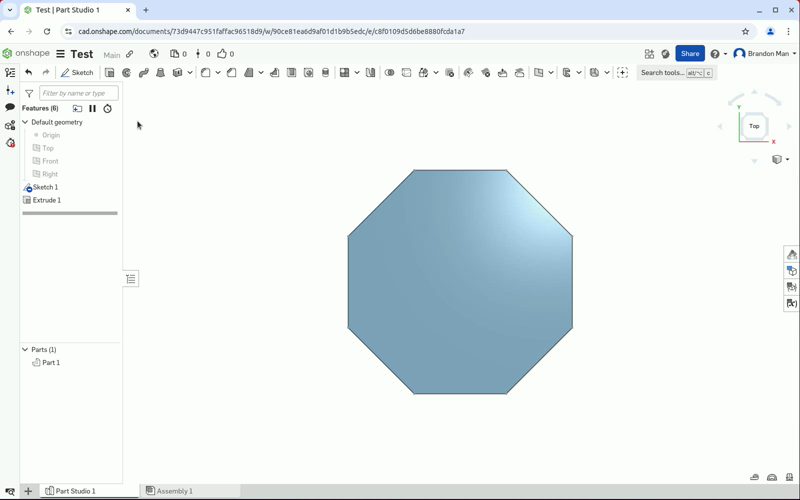
key(shift+h)
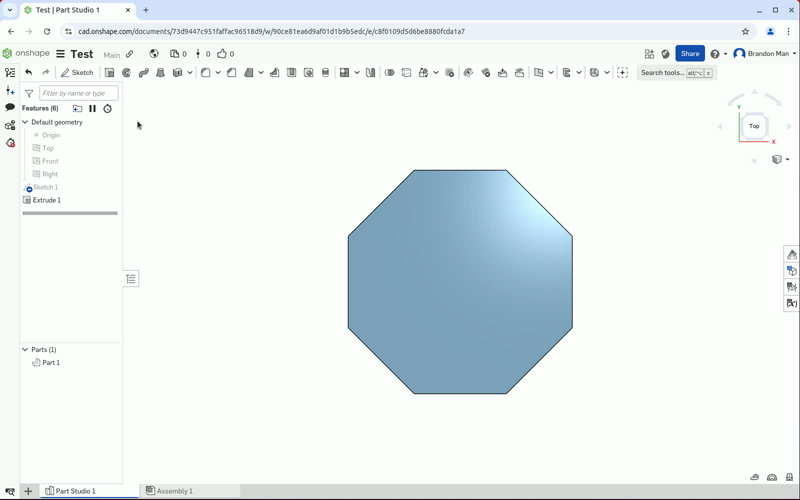
mouse_move(73, 189)
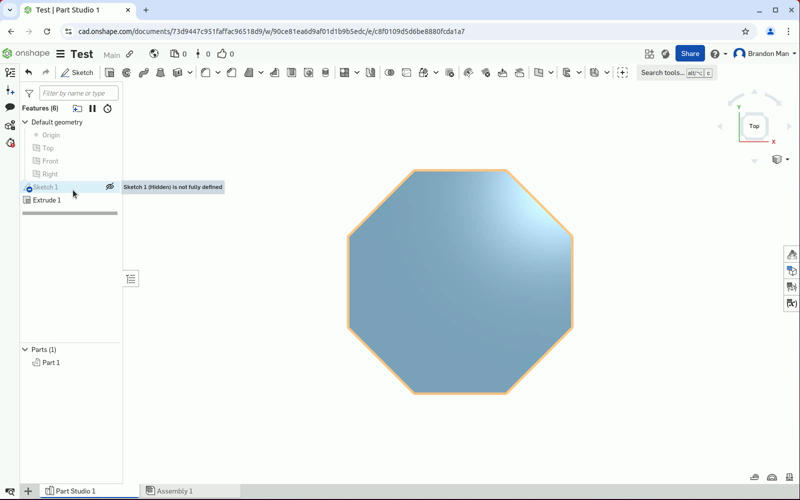
click(73, 189)
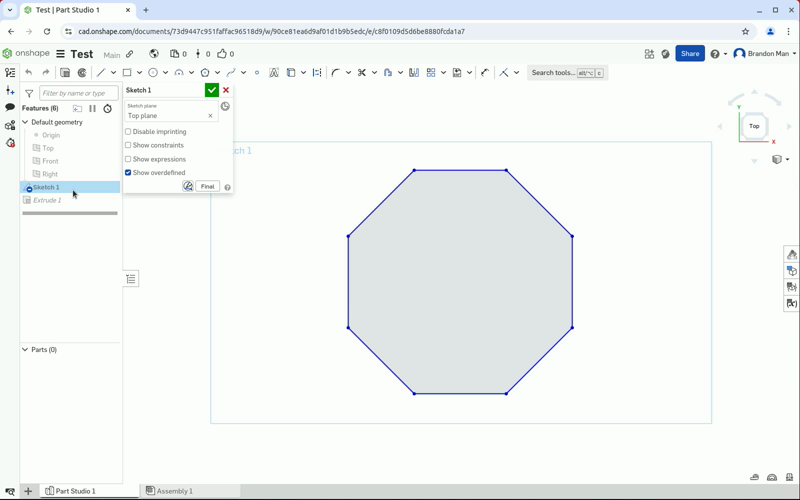
mouse_move(229, 92)
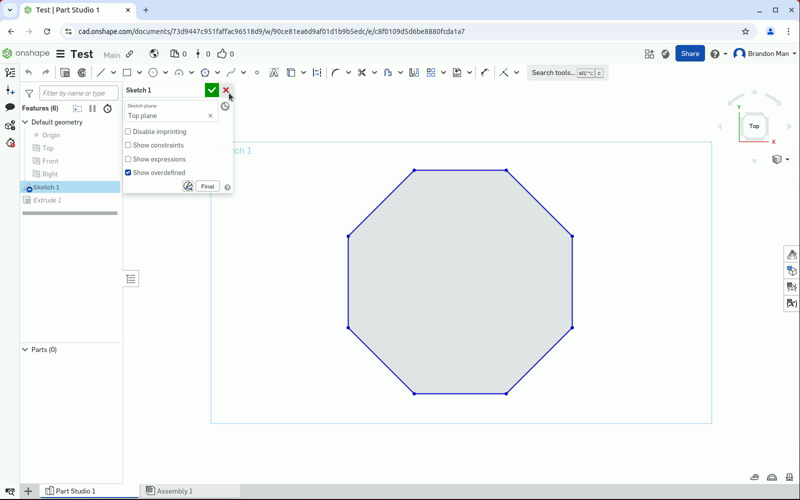
click(229, 92)
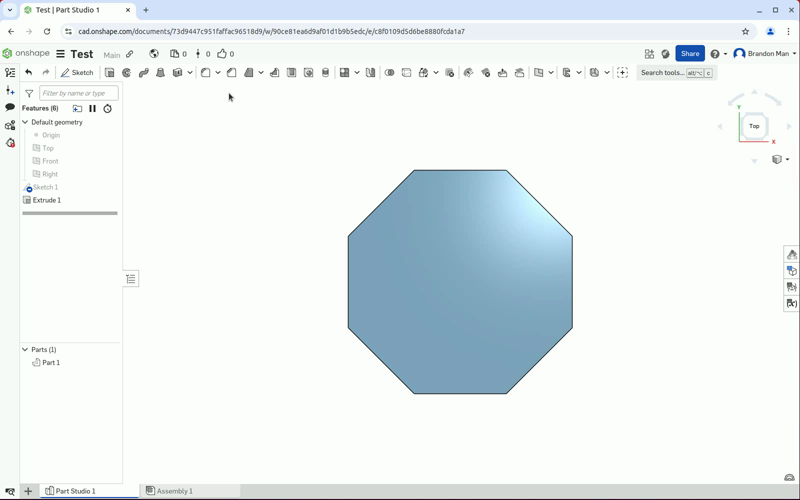
mouse_move(541, 75)
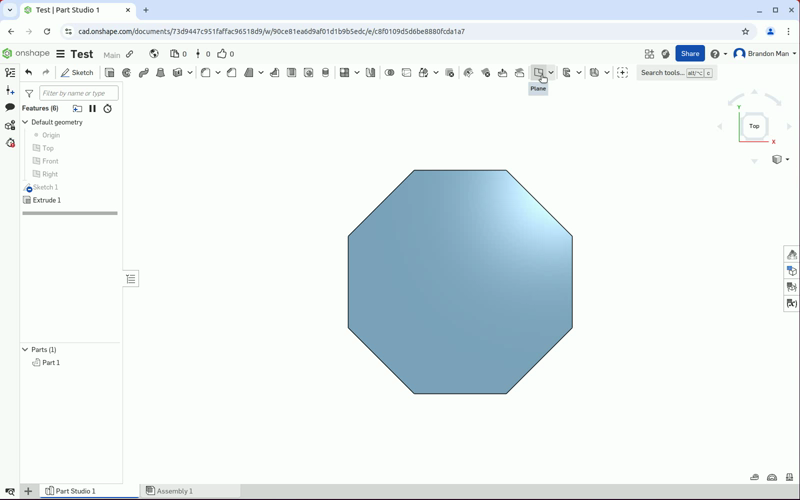
click(541, 75)
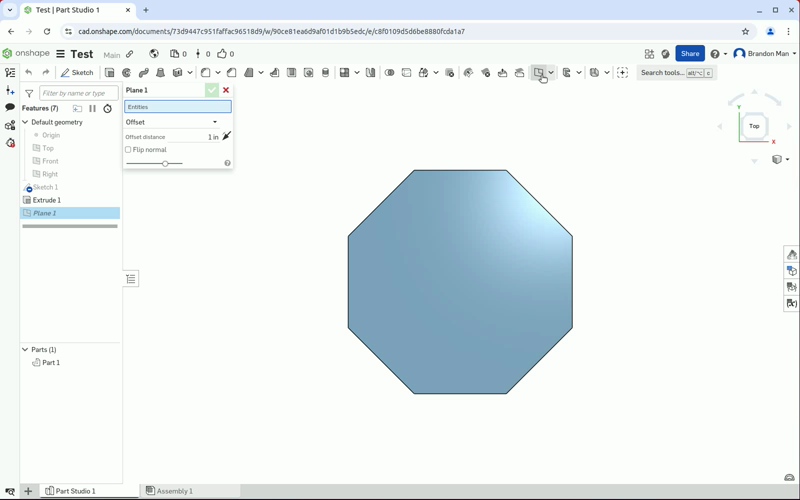
mouse_move(73, 150)
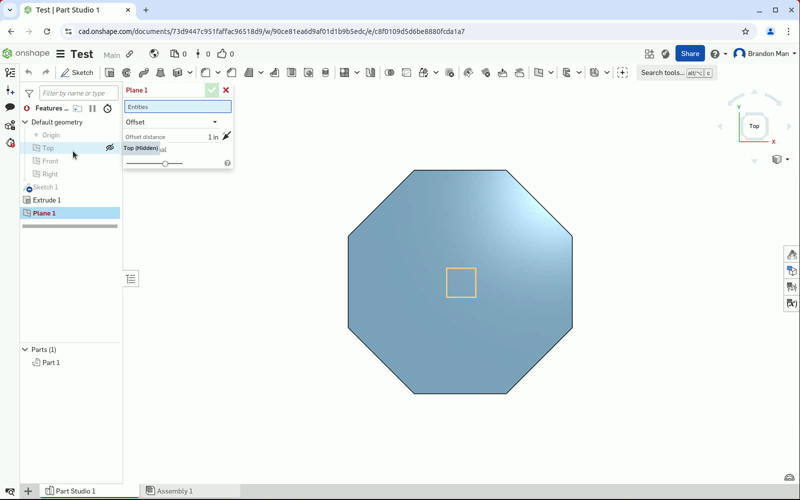
click(73, 150)
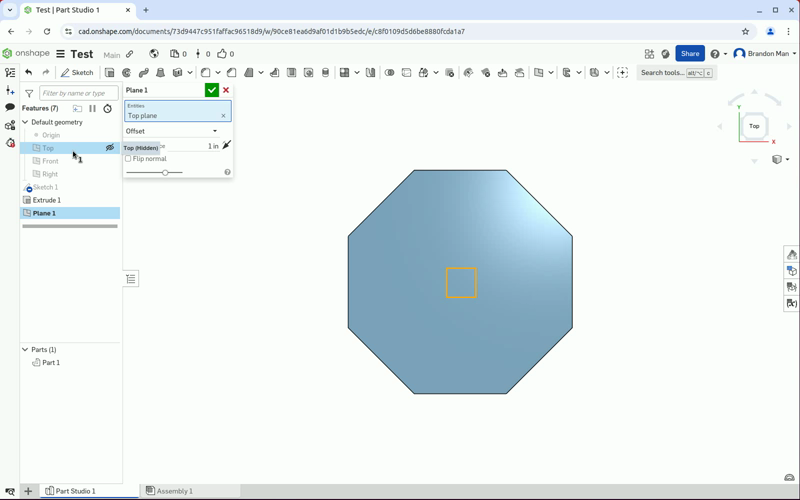
key(tab, 2)
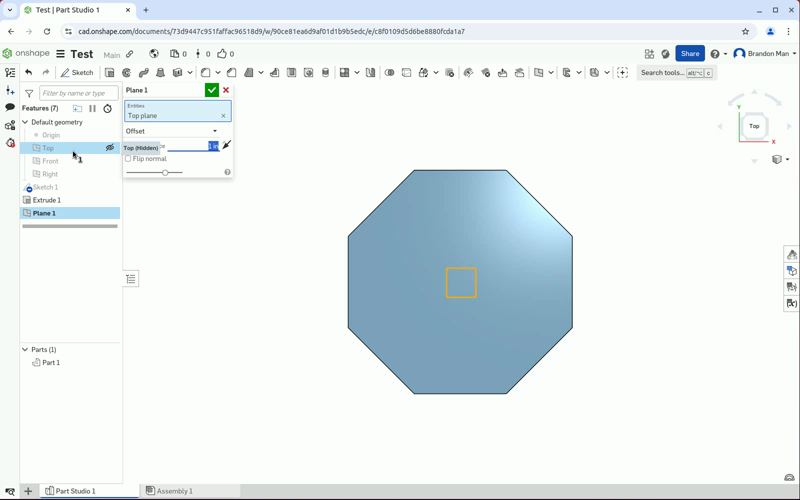
text(9.613)
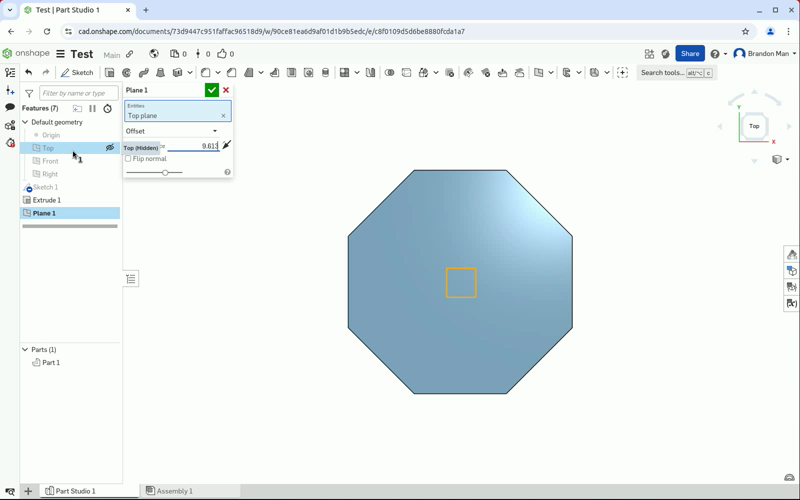
key(enter, 2)
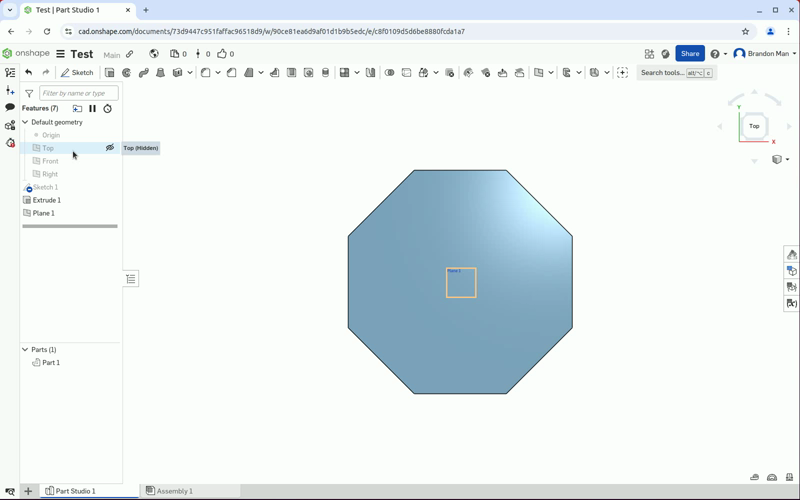
key(shift+s)
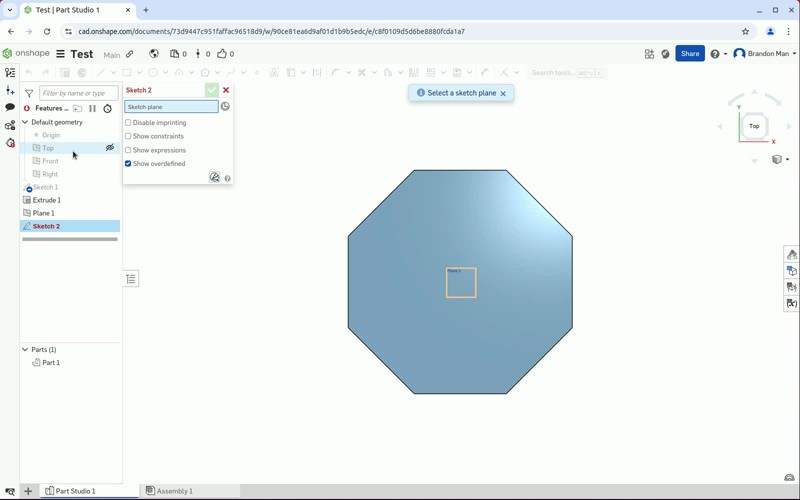
mouse_move(73, 215)
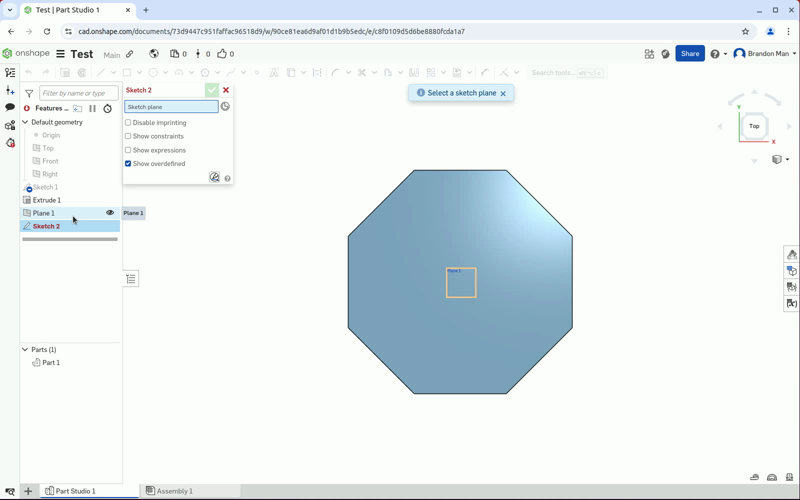
click(73, 215)
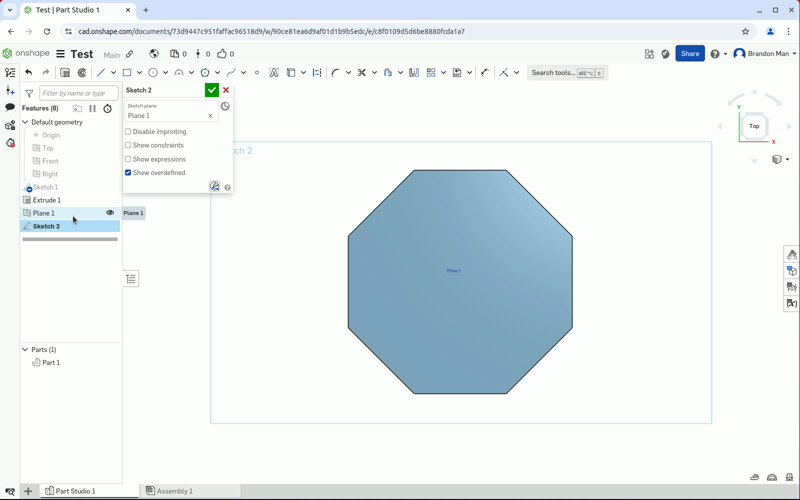
mouse_move(73, 352)
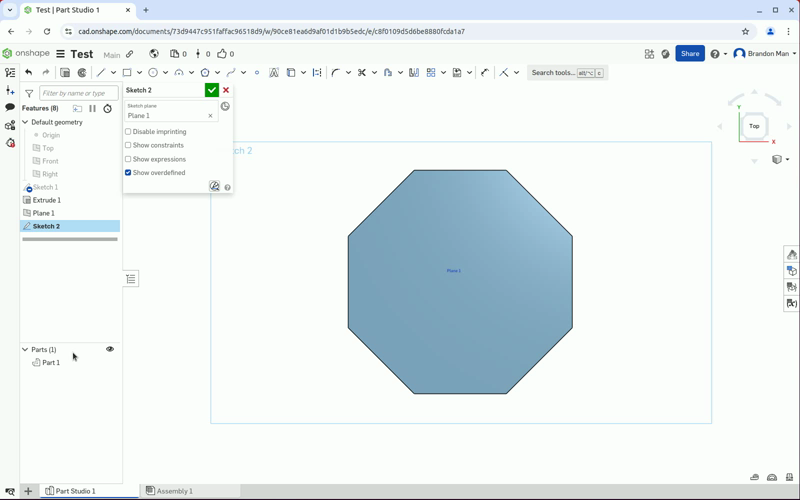
key(y)
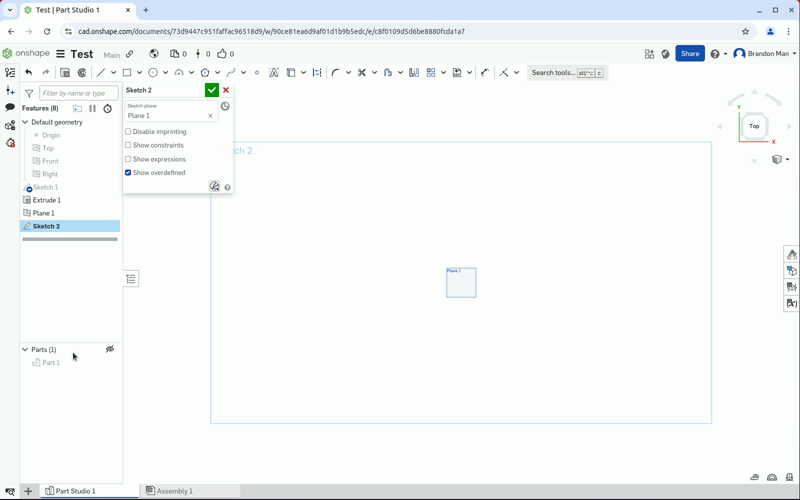
key(l)
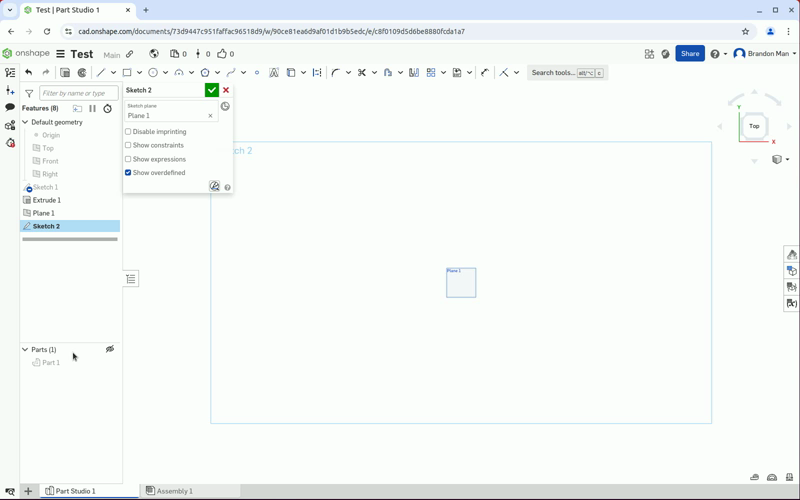
key_down(shift)
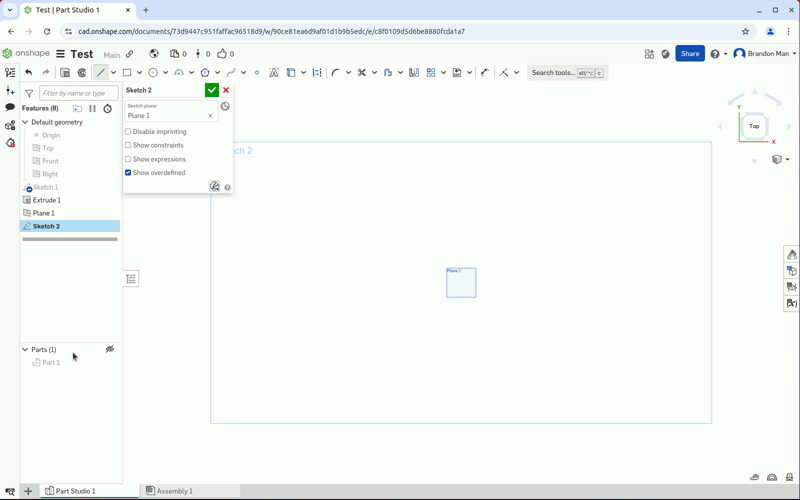
mouse_move(359, 323)
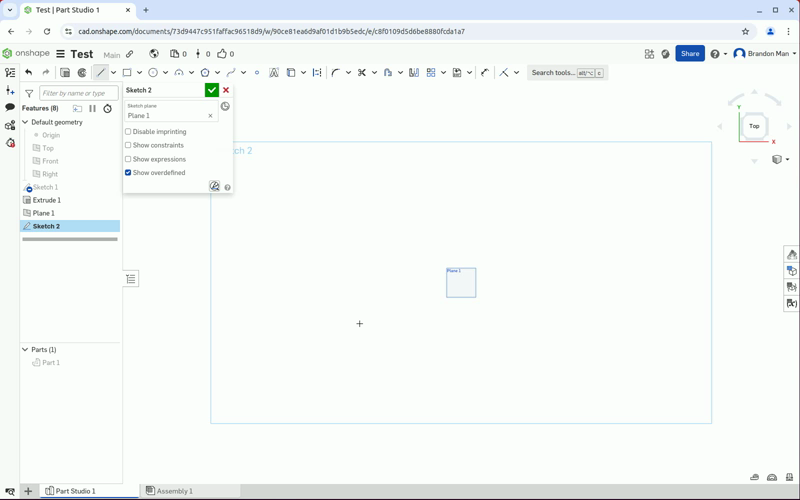
click(359, 323)
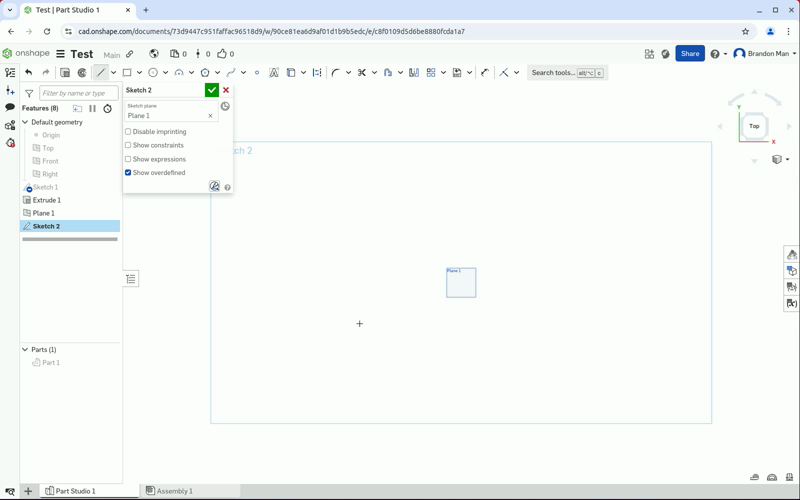
key_up(shift)
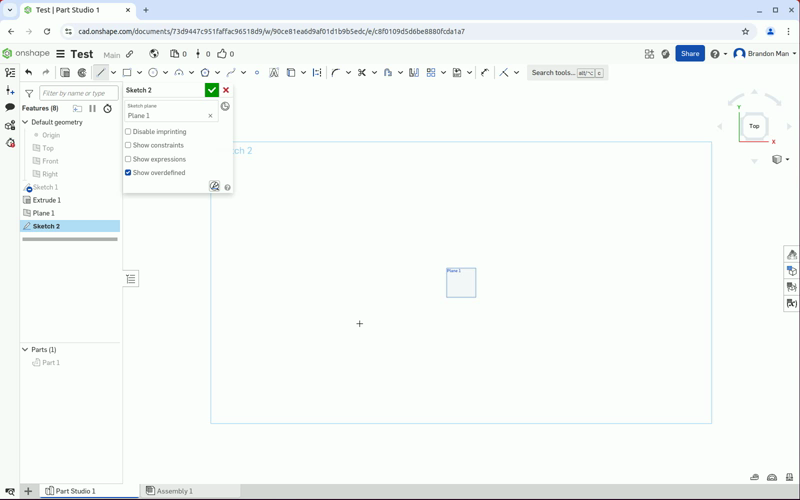
key_down(shift)
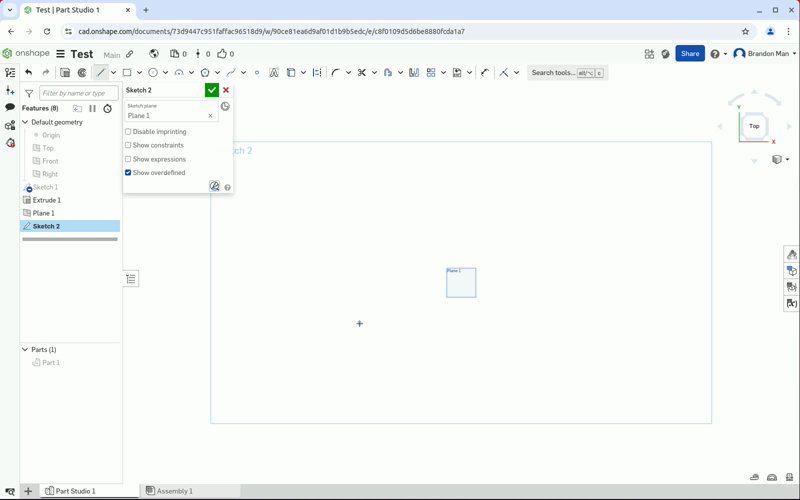
mouse_move(419, 382)
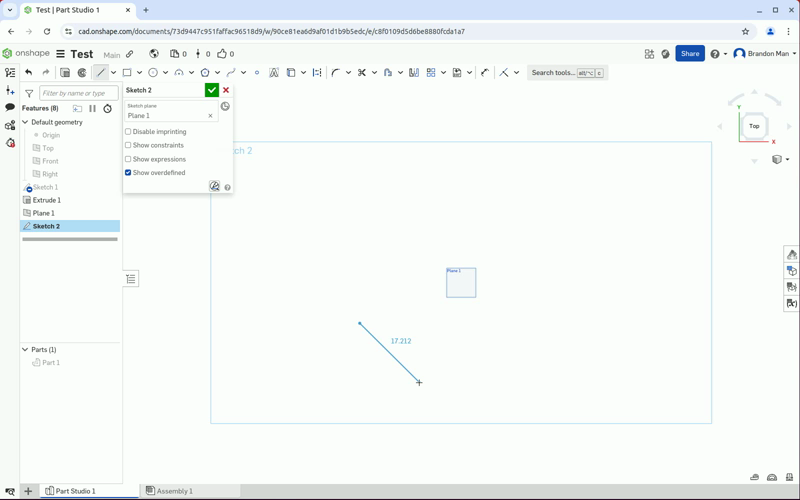
click(419, 382)
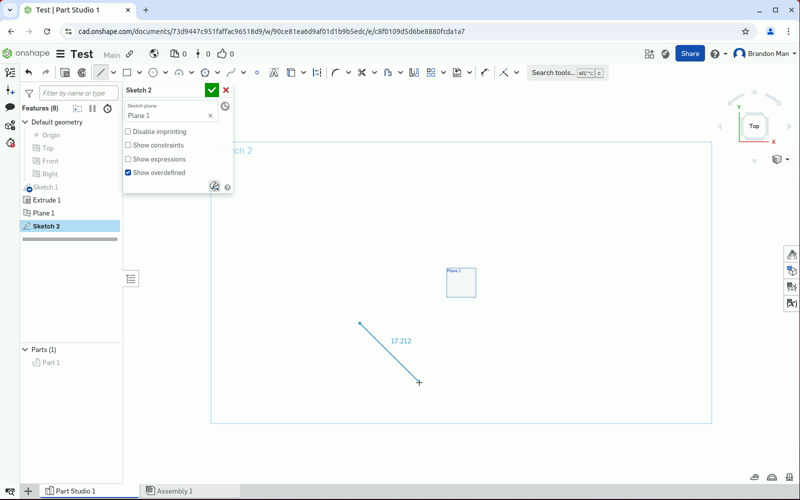
key_up(shift)
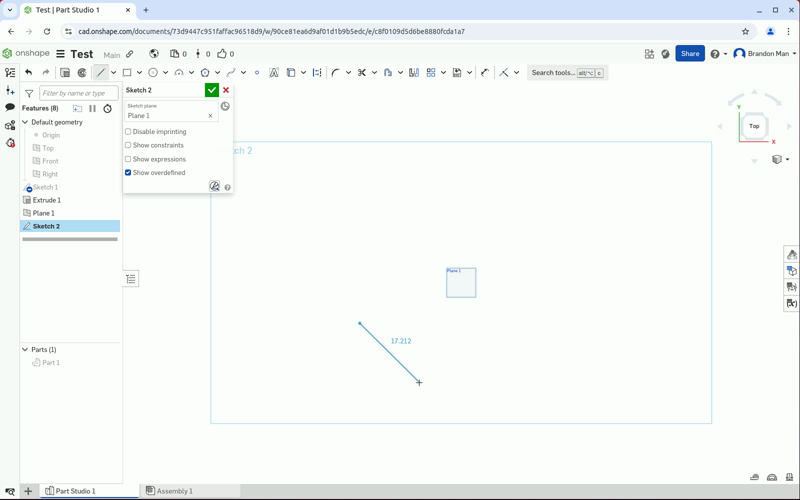
key_down(shift)
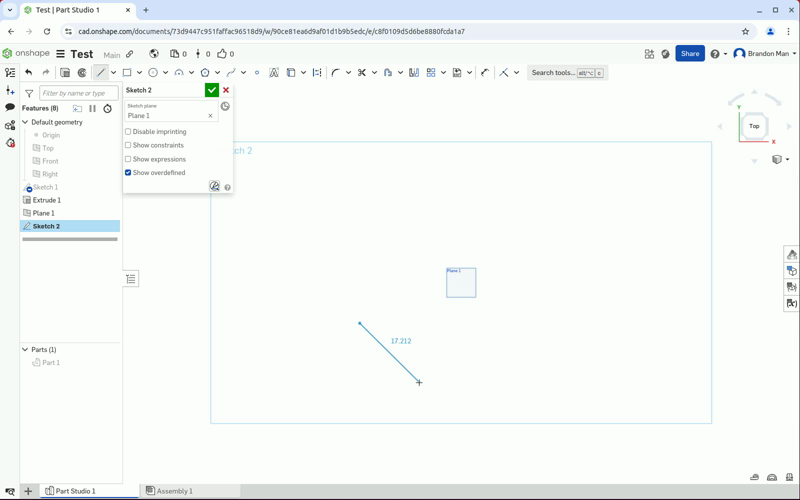
mouse_move(501, 382)
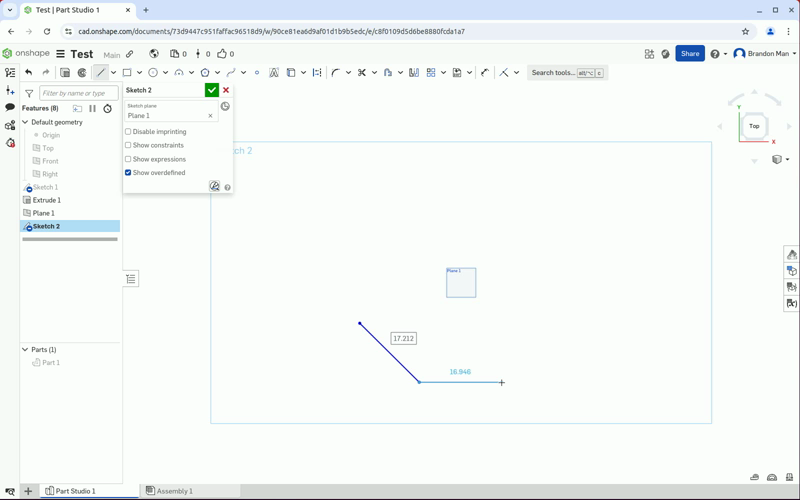
click(501, 382)
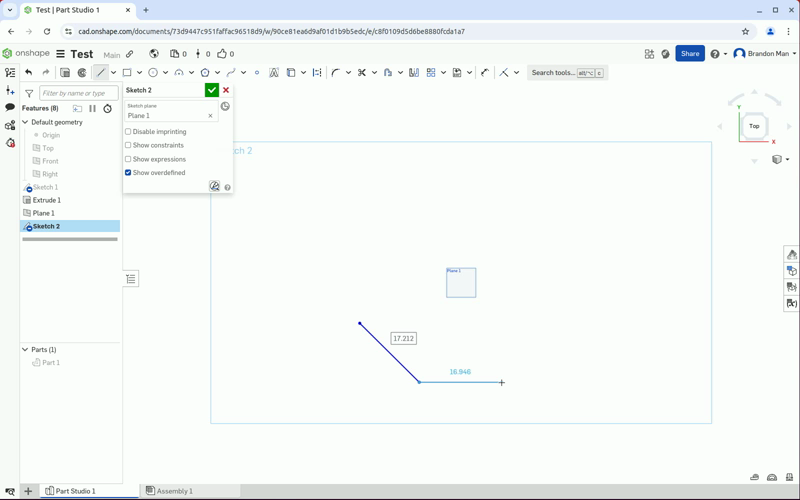
key_up(shift)
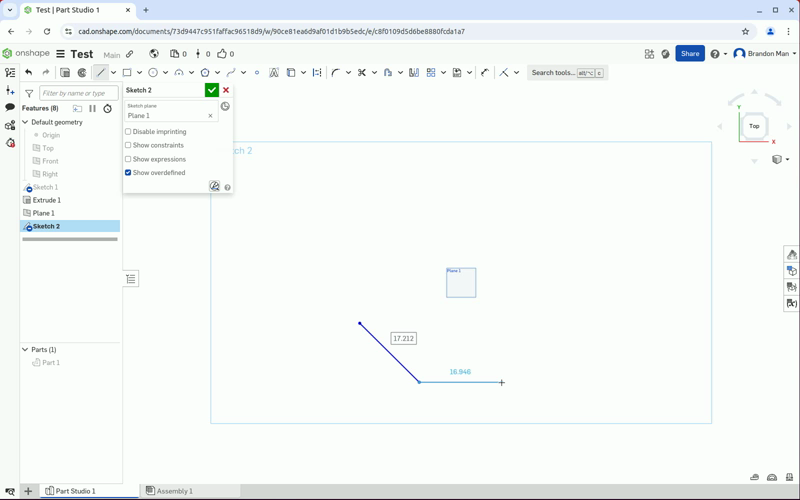
key_down(shift)
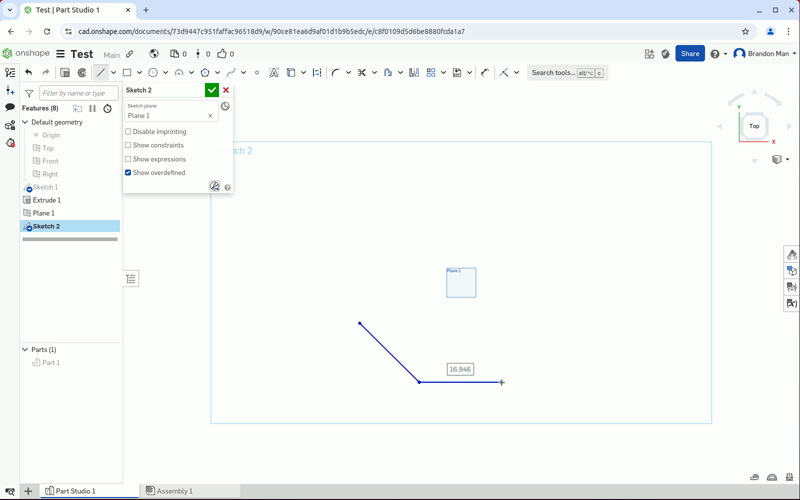
mouse_move(560, 323)
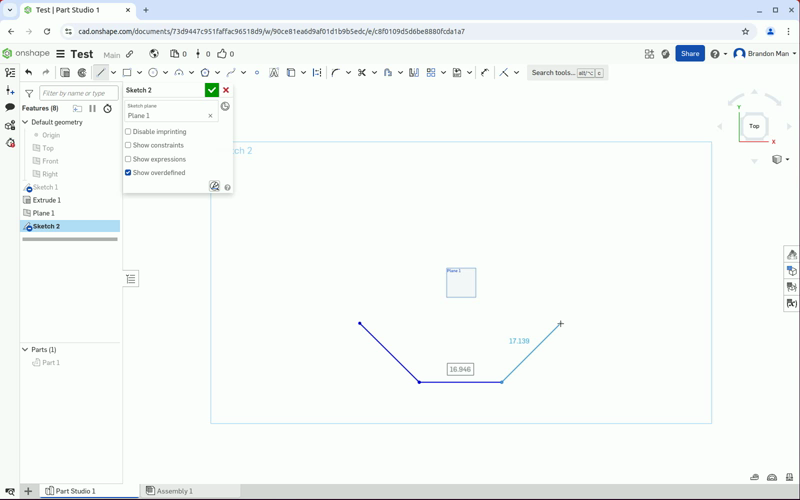
click(560, 323)
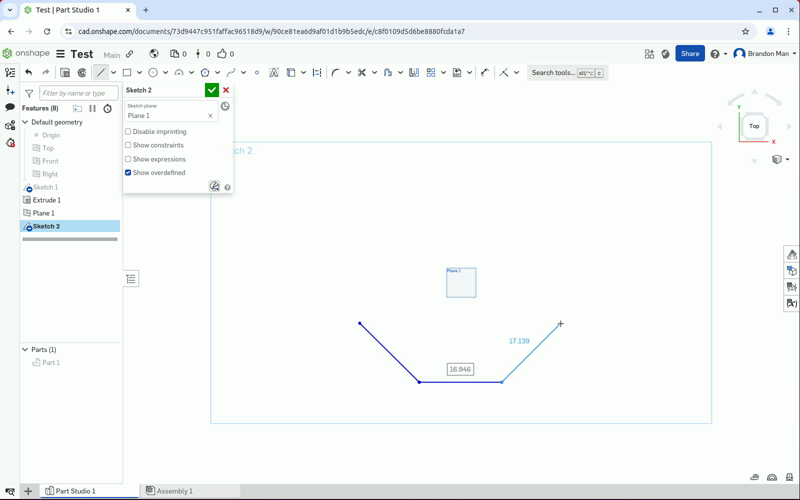
key_up(shift)
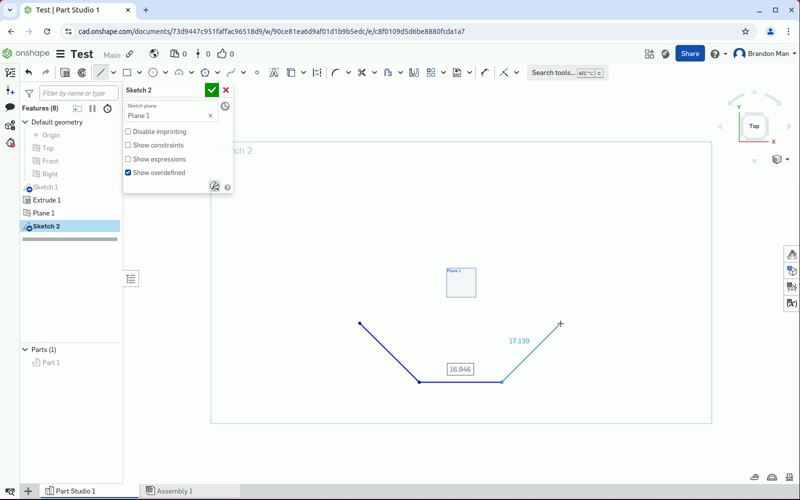
key_down(shift)
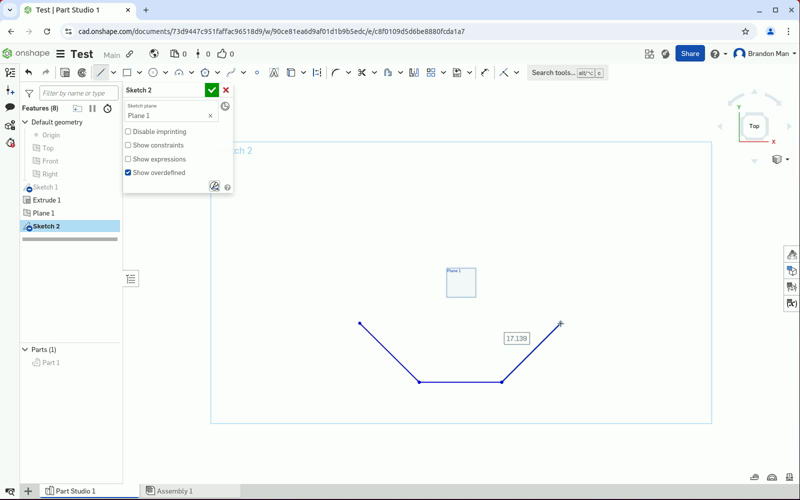
mouse_move(560, 240)
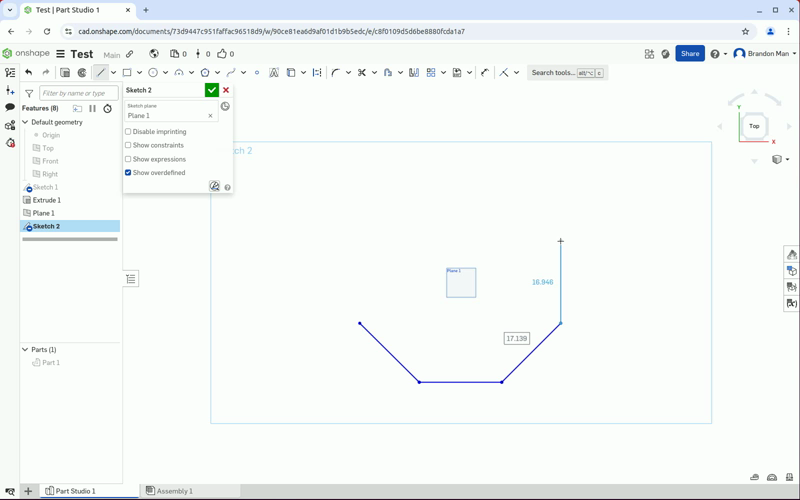
click(560, 240)
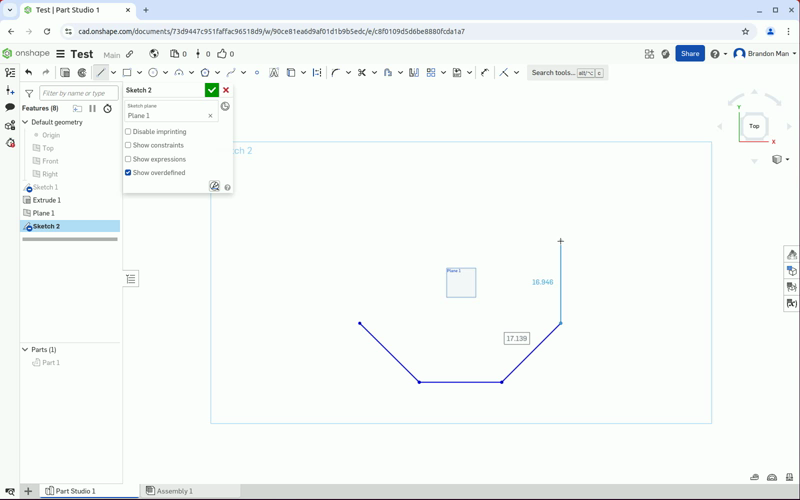
key_up(shift)
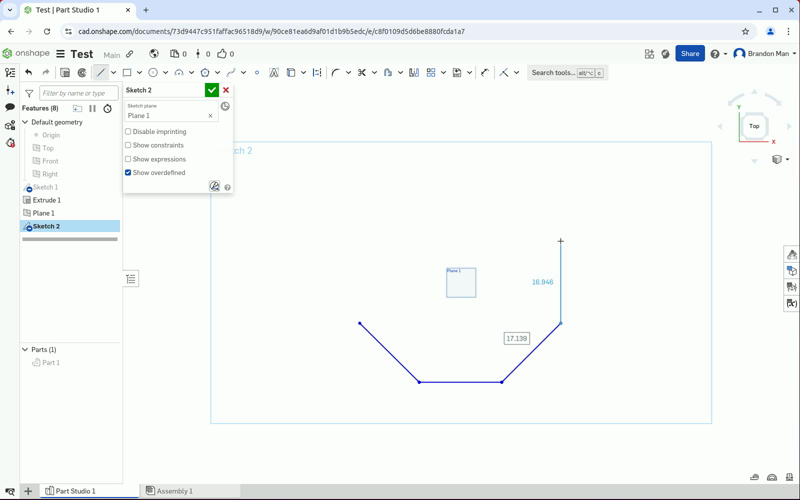
key_down(shift)
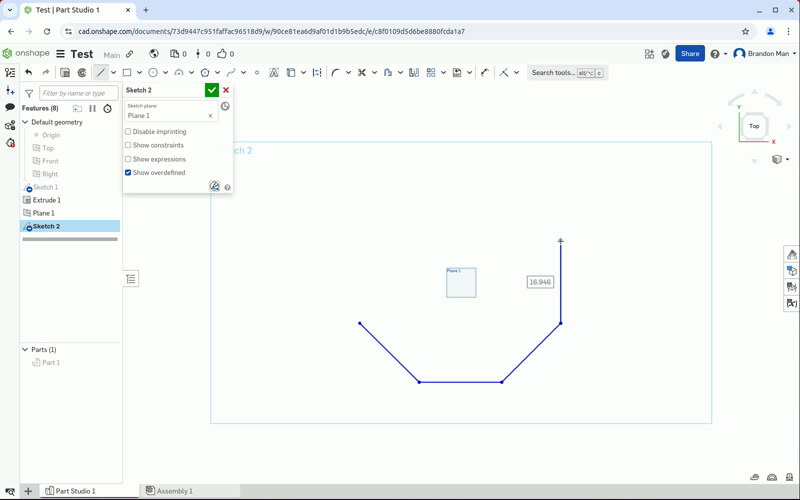
mouse_move(501, 181)
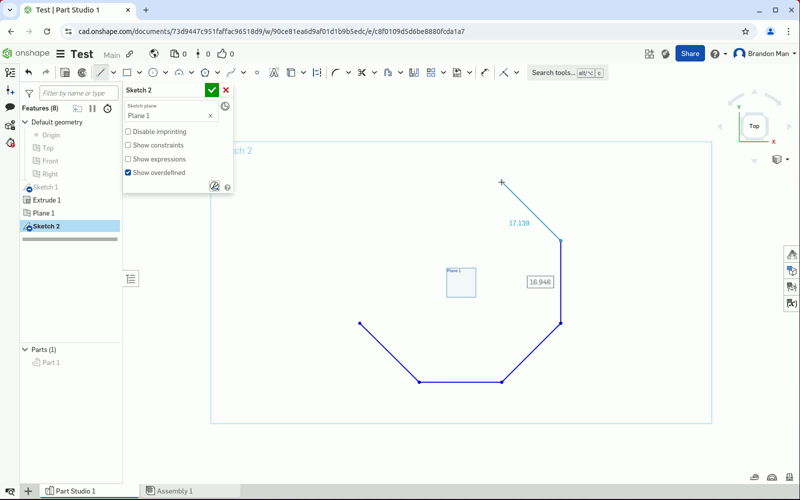
click(501, 181)
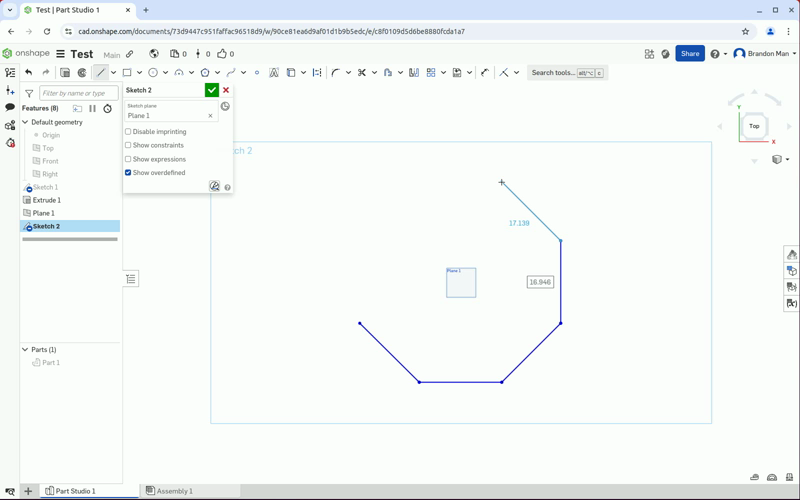
key_up(shift)
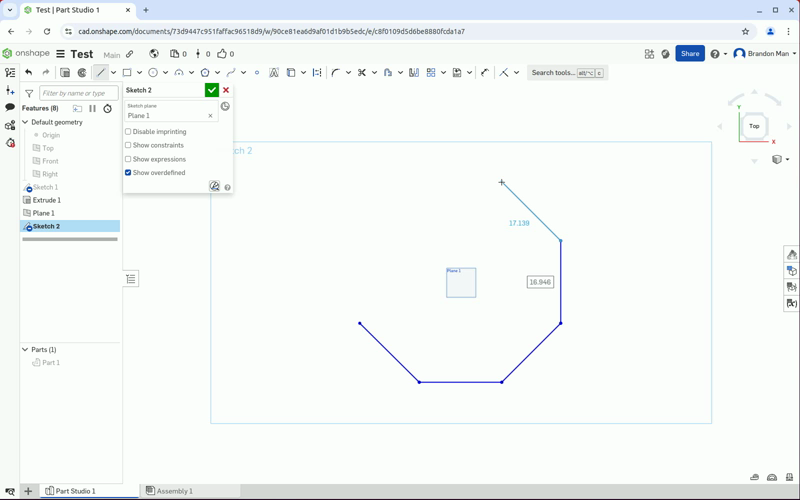
key_down(shift)
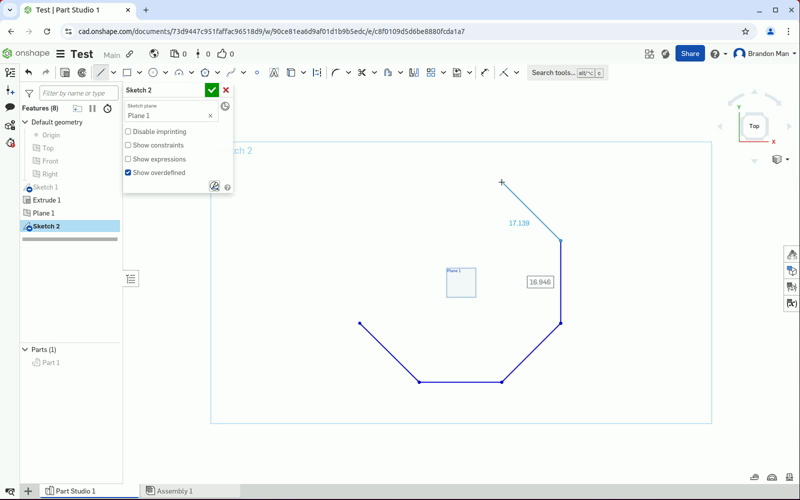
mouse_move(419, 181)
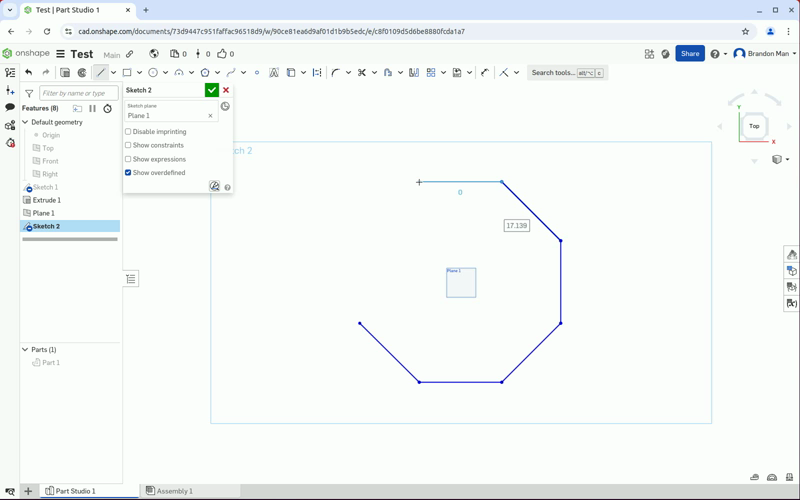
click(419, 181)
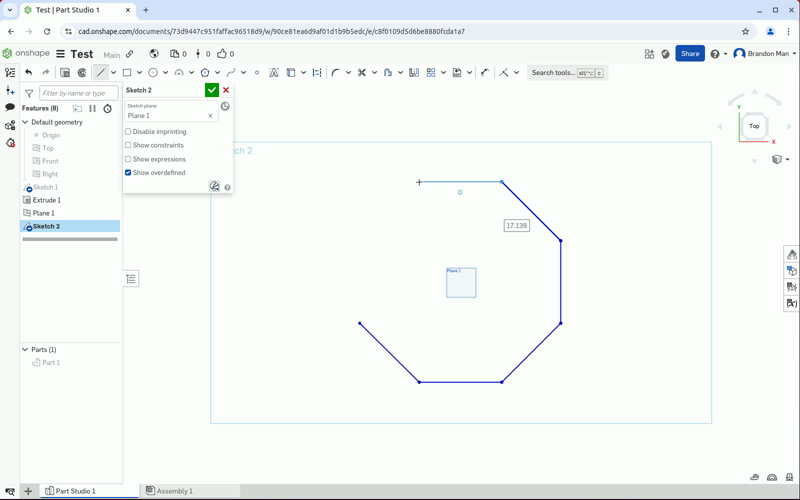
key_up(shift)
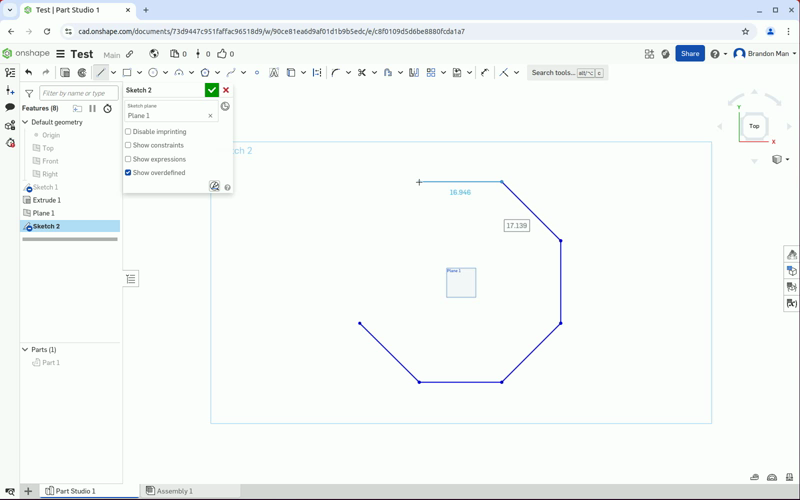
key_down(shift)
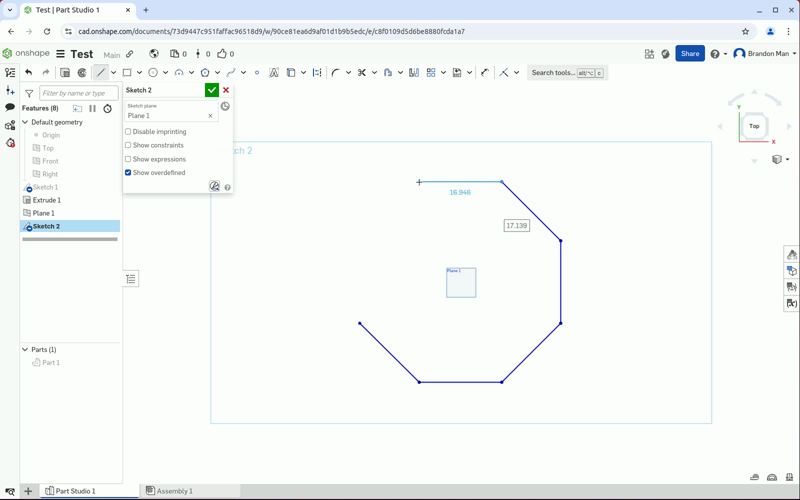
mouse_move(359, 240)
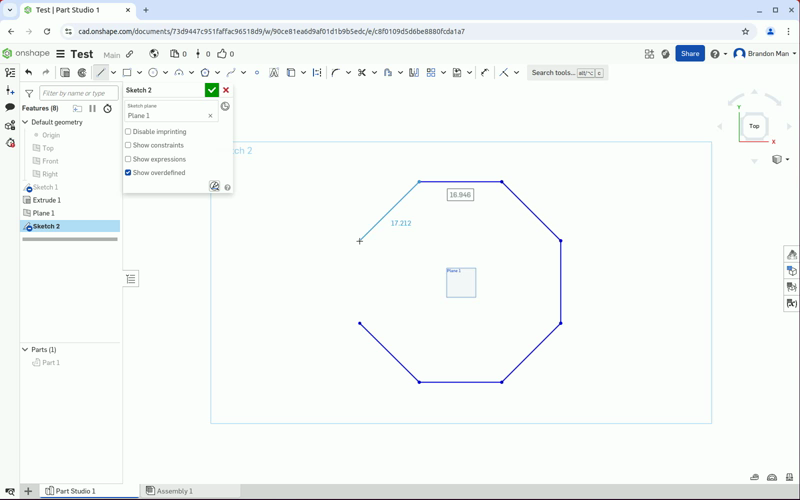
click(359, 240)
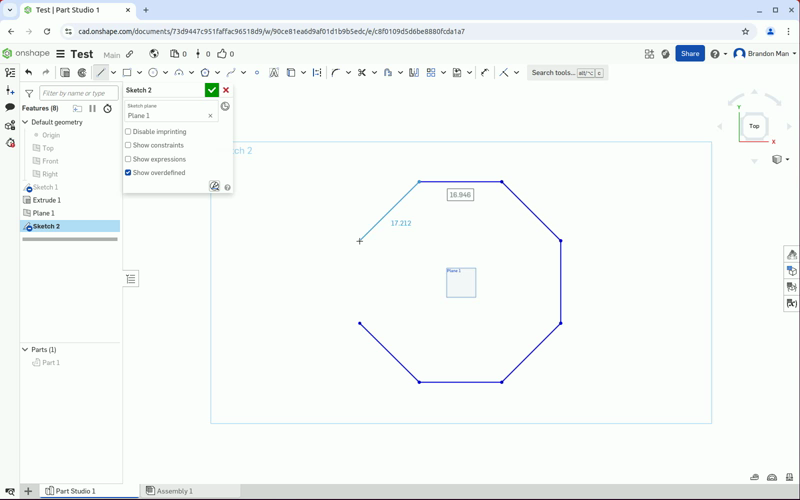
key_up(shift)
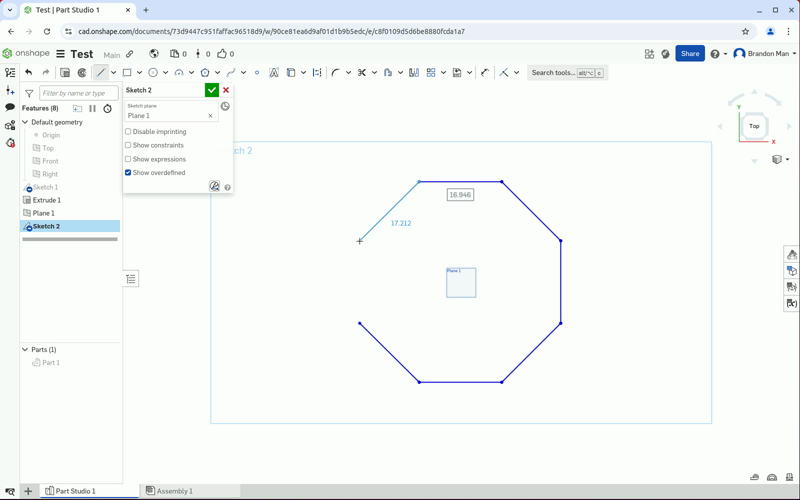
key_down(shift)
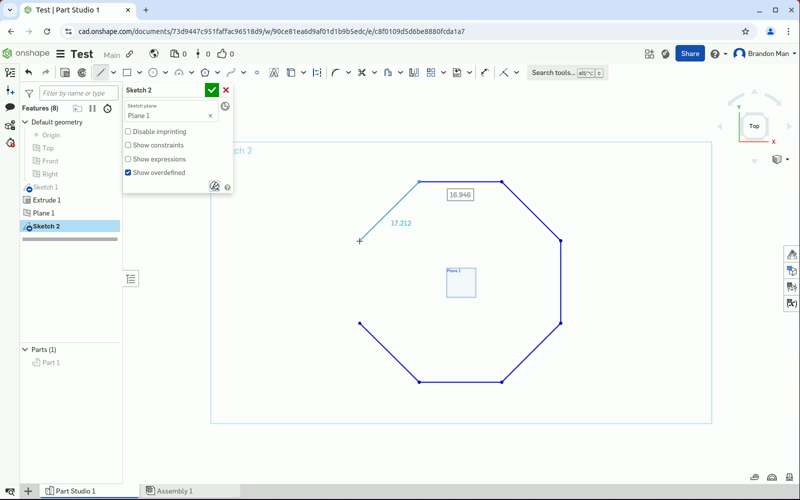
mouse_move(359, 323)
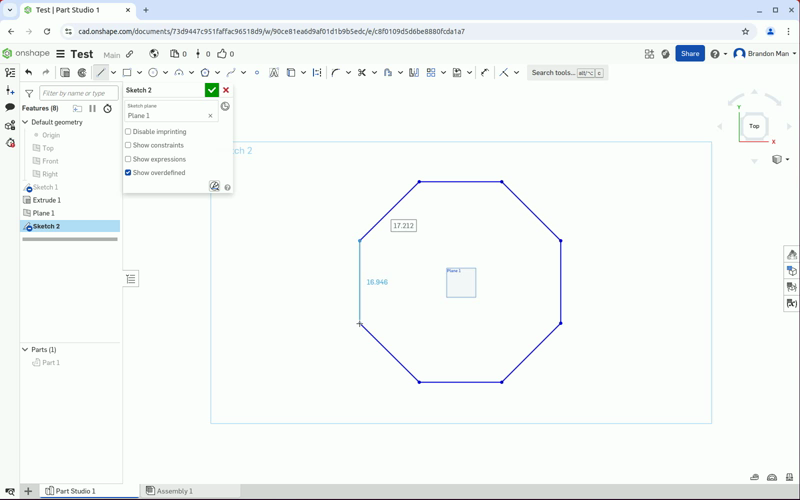
key_up(shift)
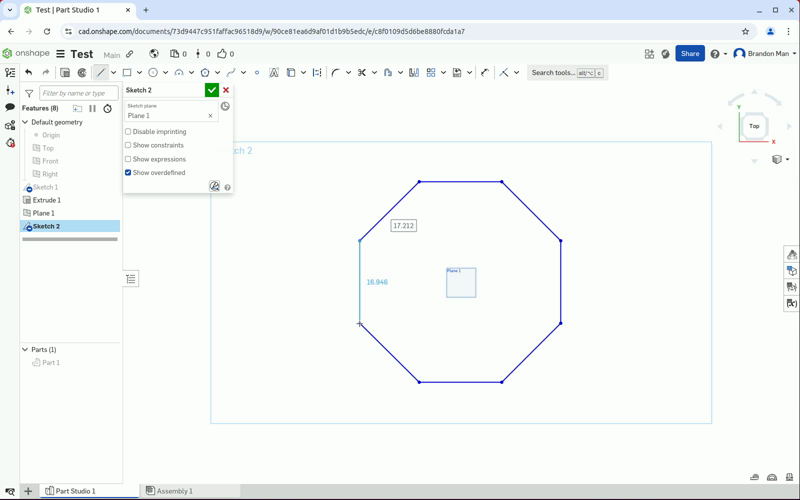
click(359, 323)
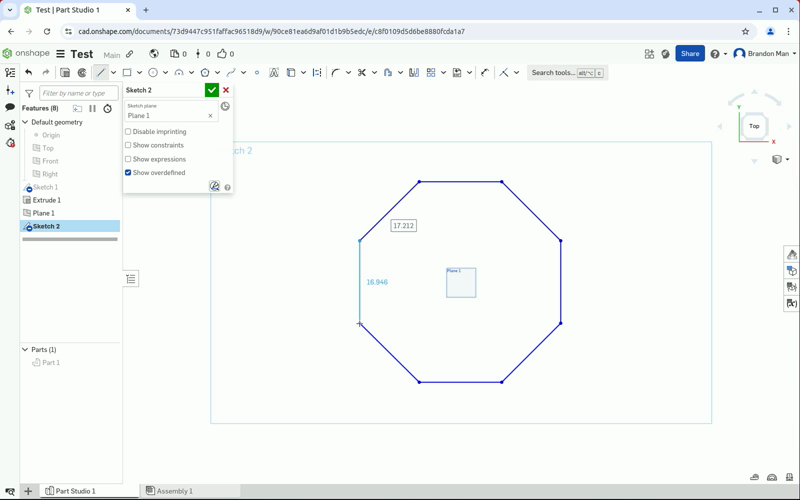
key(esc)
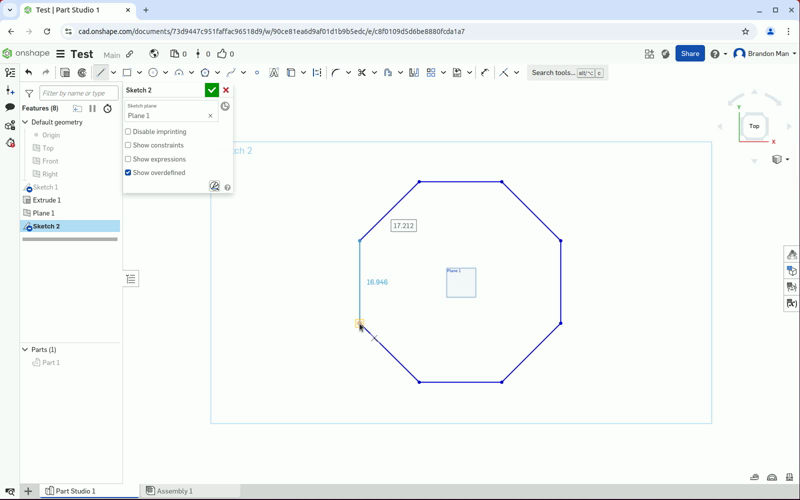
mouse_move(469, 336)
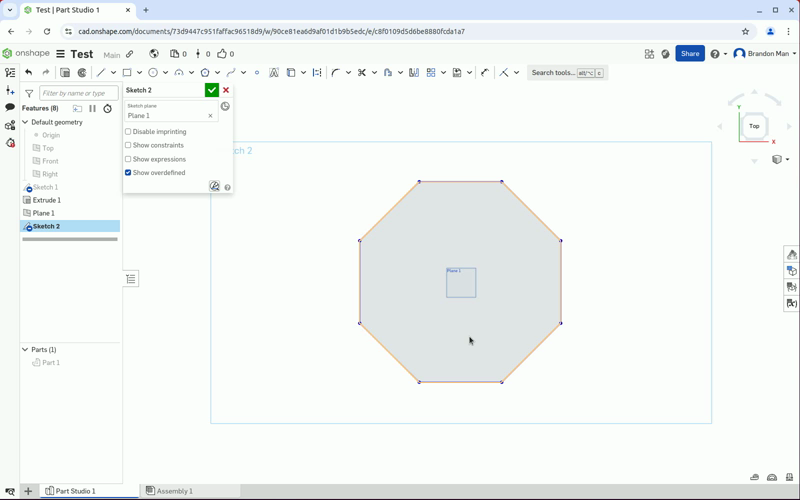
click(469, 336)
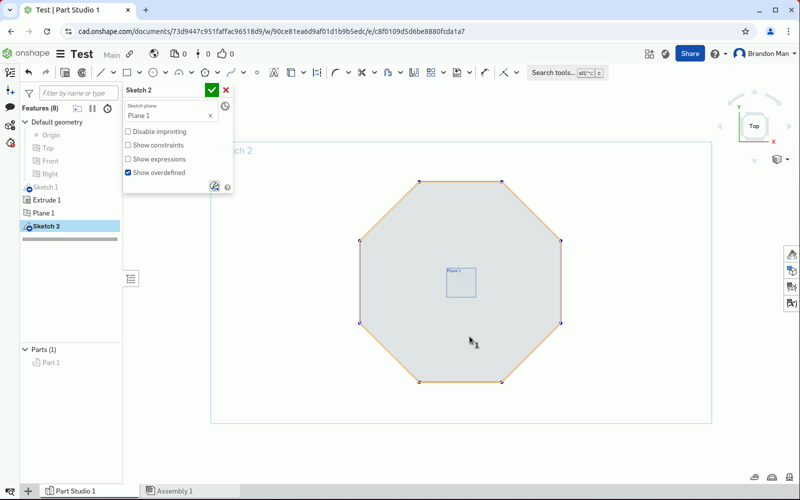
mouse_move(73, 352)
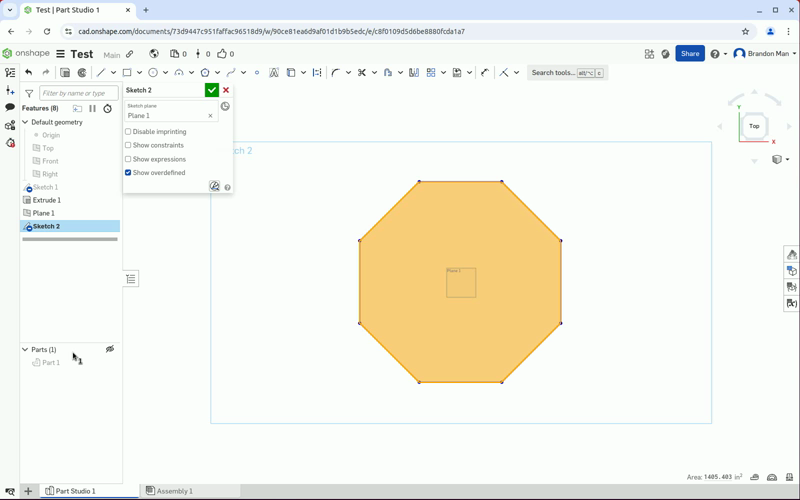
key(shift+y)
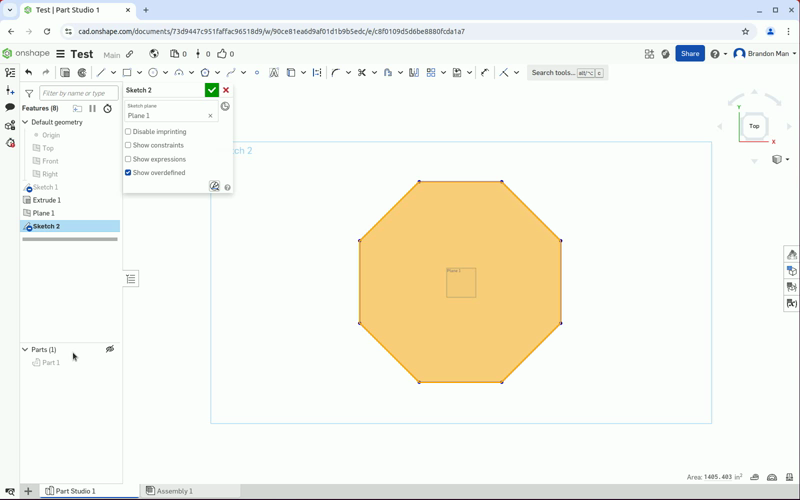
key(shift+e)
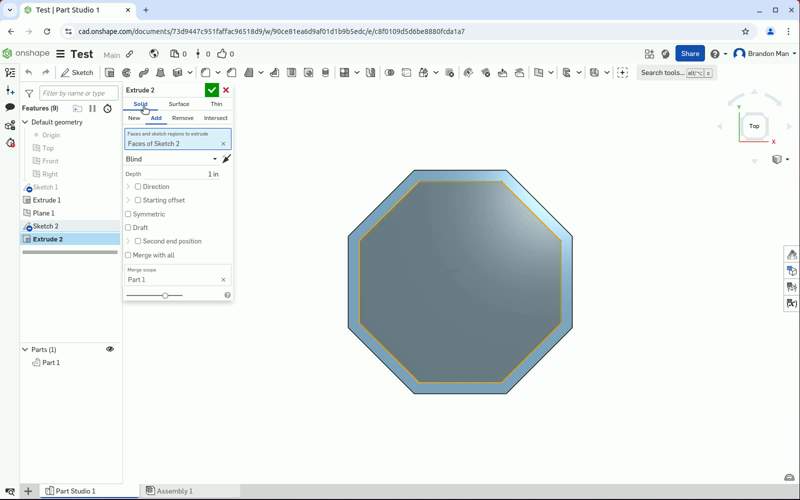
mouse_move(143, 106)
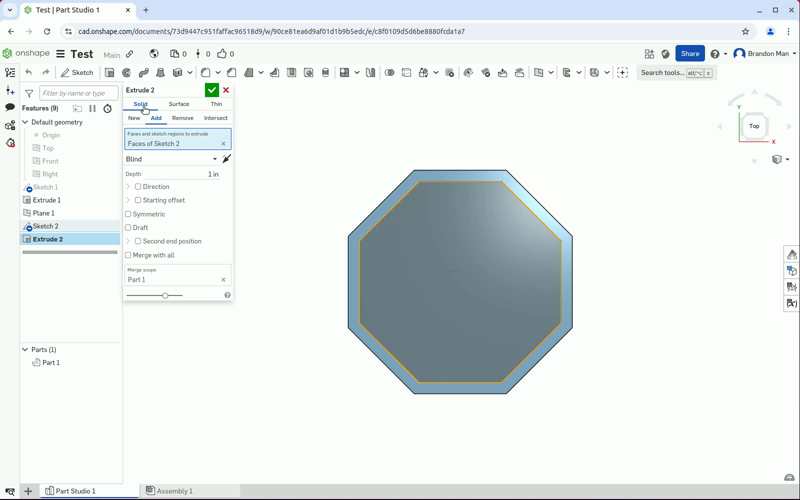
click(143, 106)
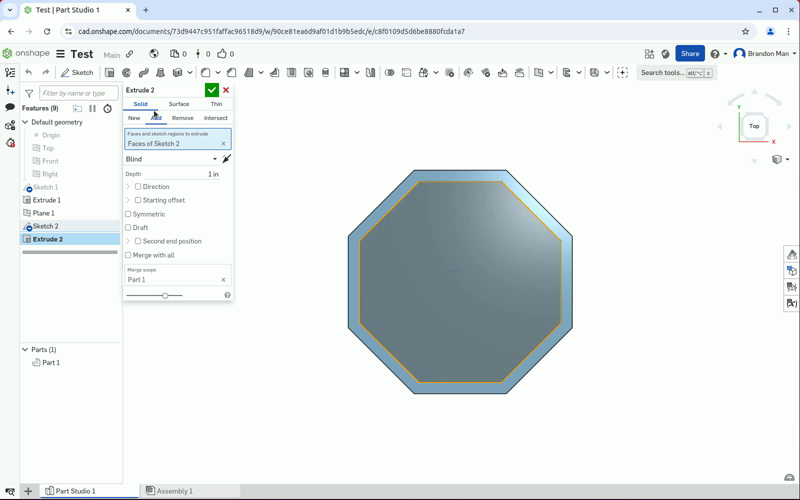
mouse_move(186, 120)
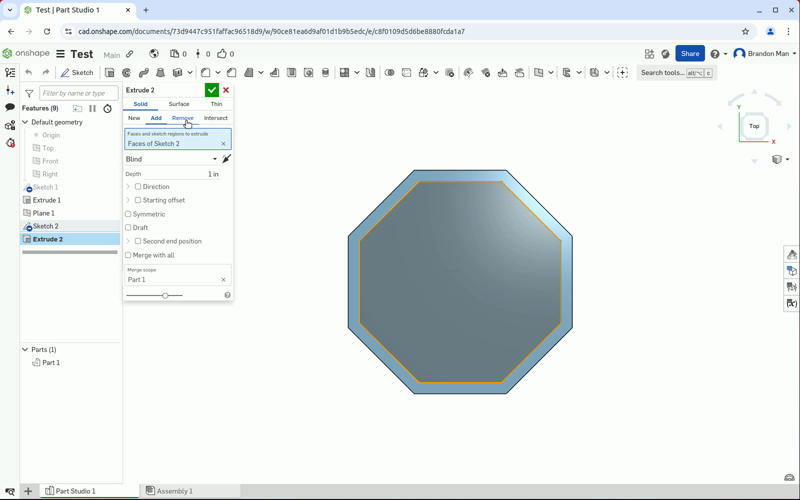
click(186, 120)
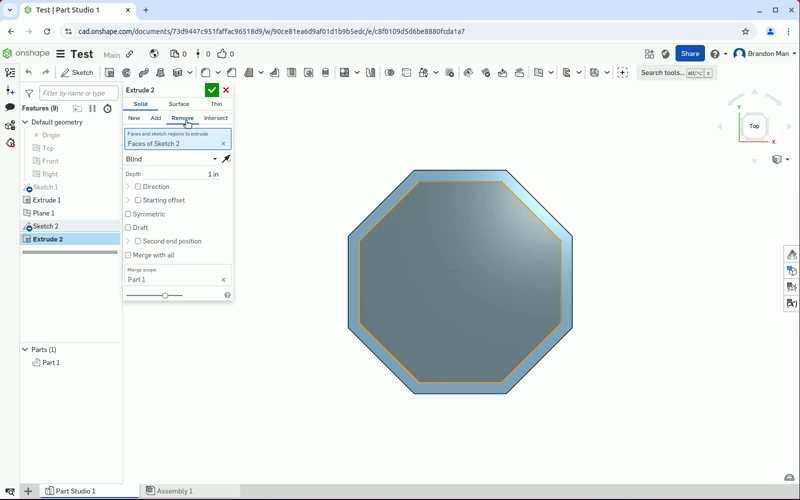
key(tab, 4)
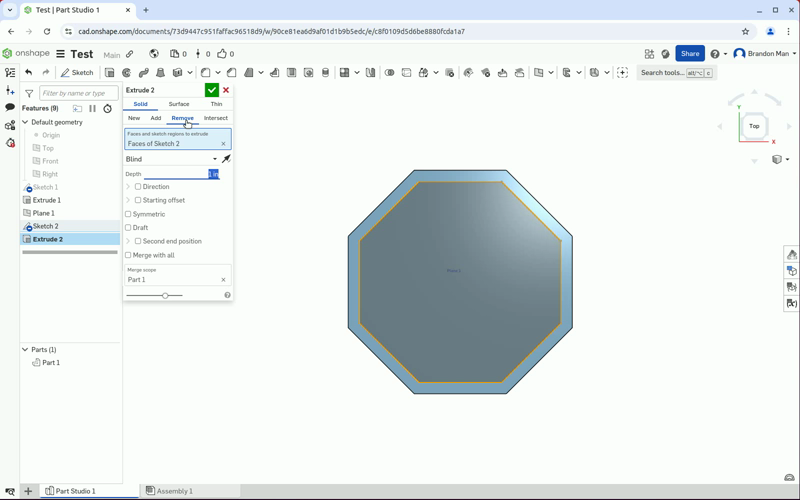
text(2.407)
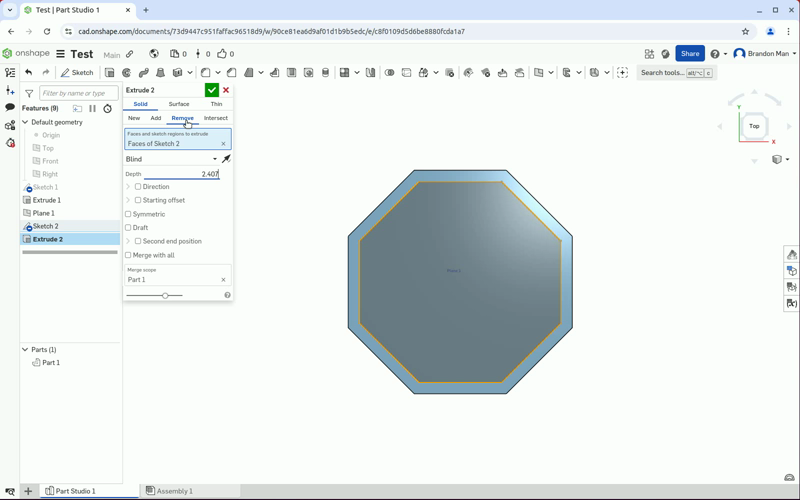
key(tab, 6)
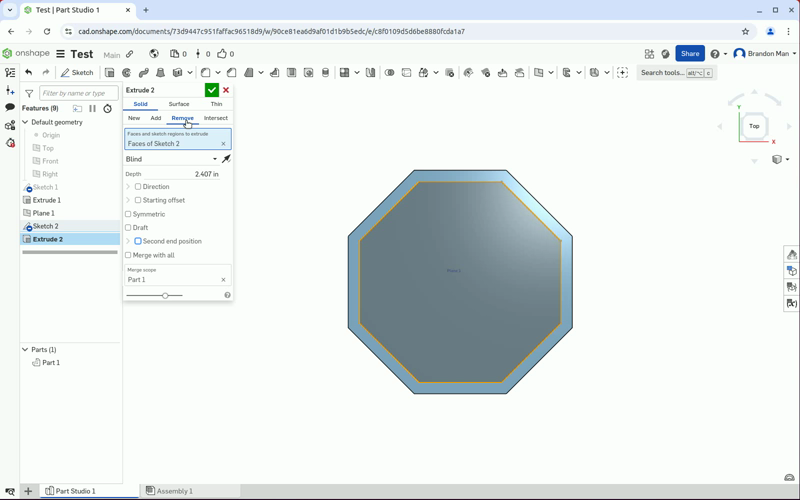
key(space)
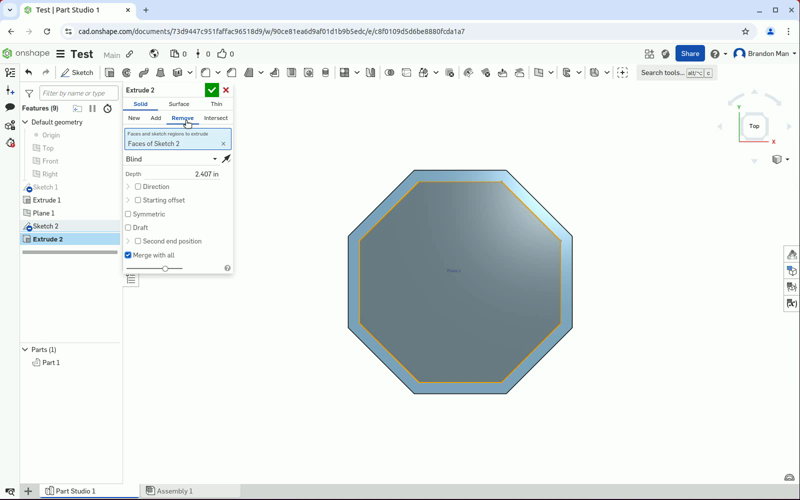
key(enter)
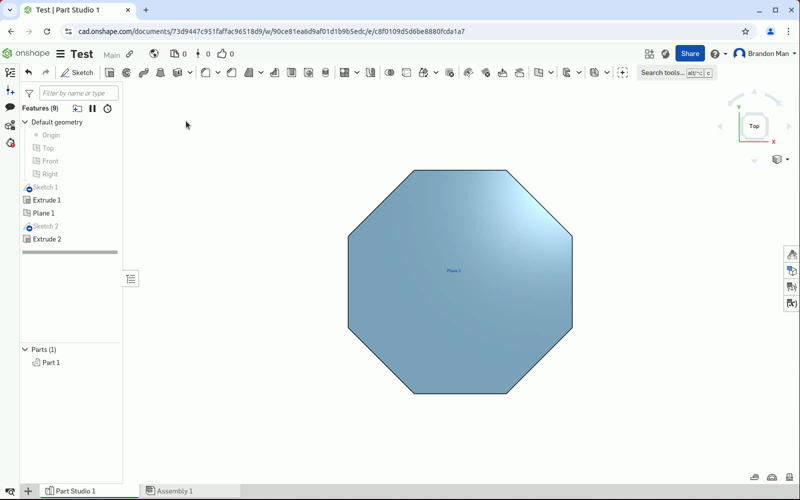
key(shift+h)
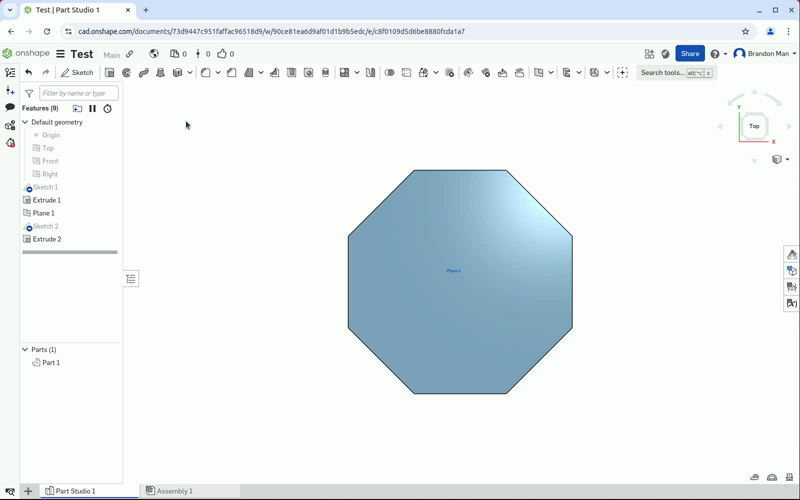
key(shift+h)
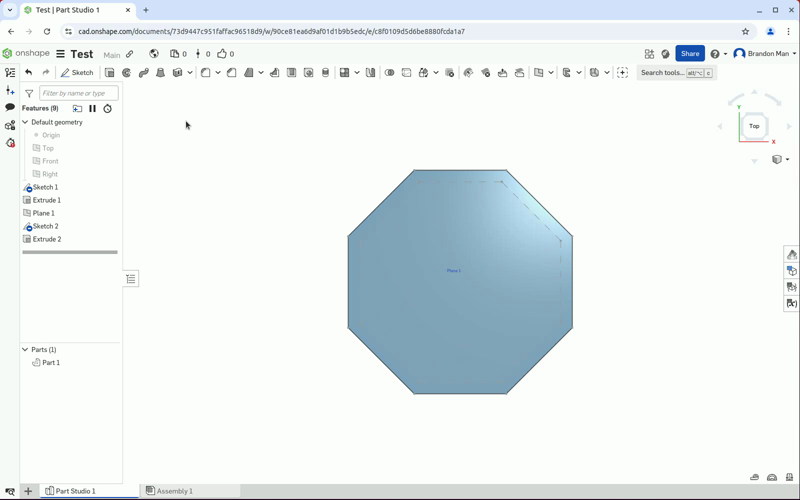
key(shift+7)
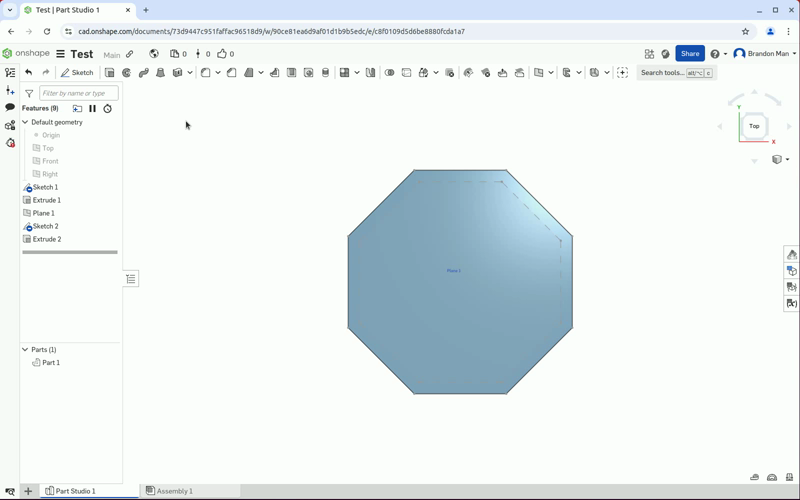
key(up, 3)
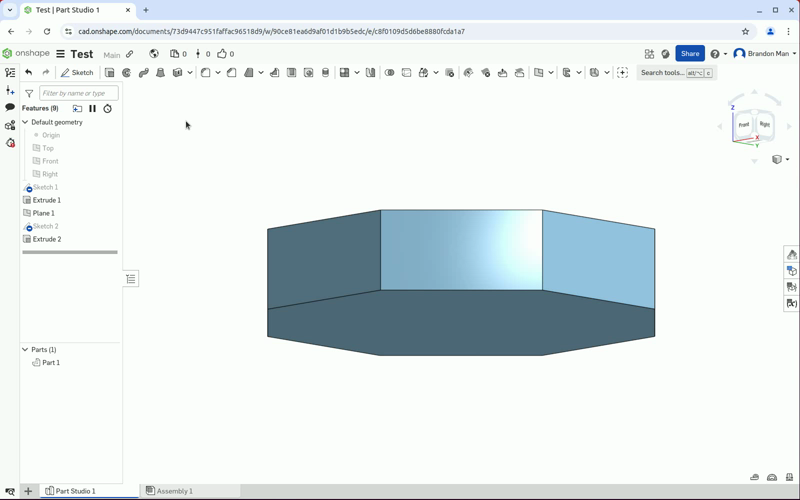
key(left, 3)
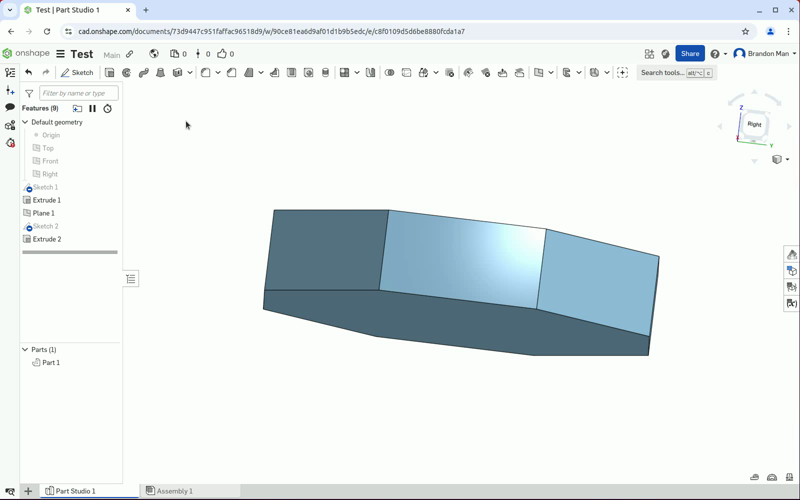
key(right, 3)
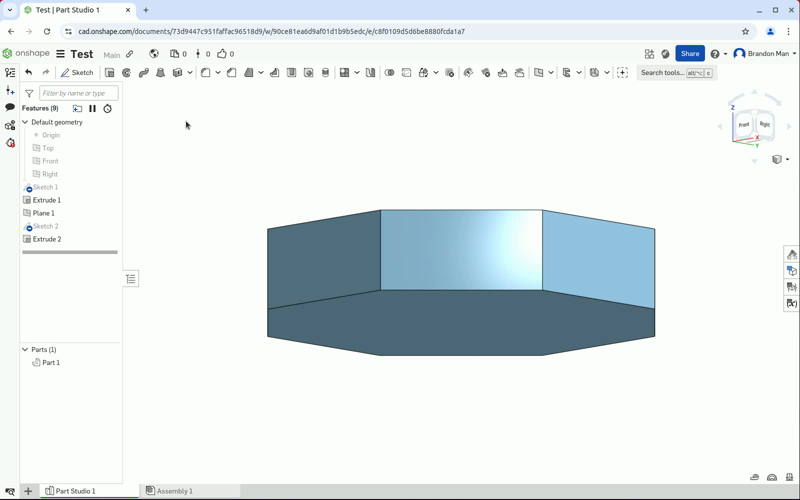
key(down, 3)
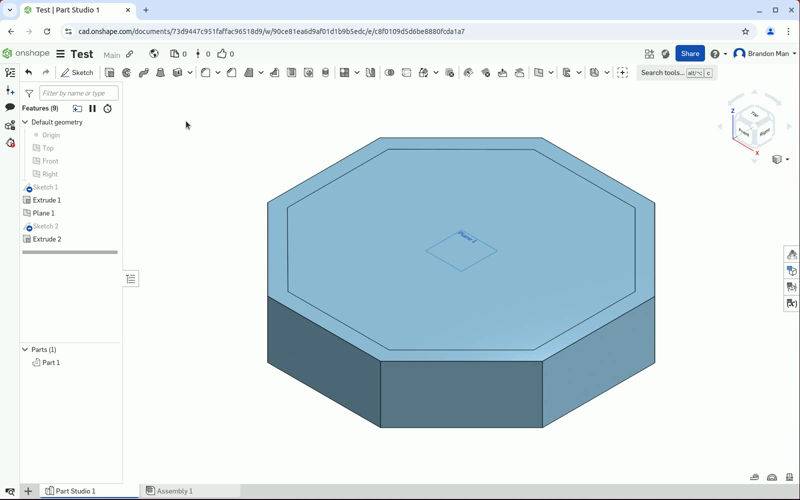
mouse_move(73, 189)
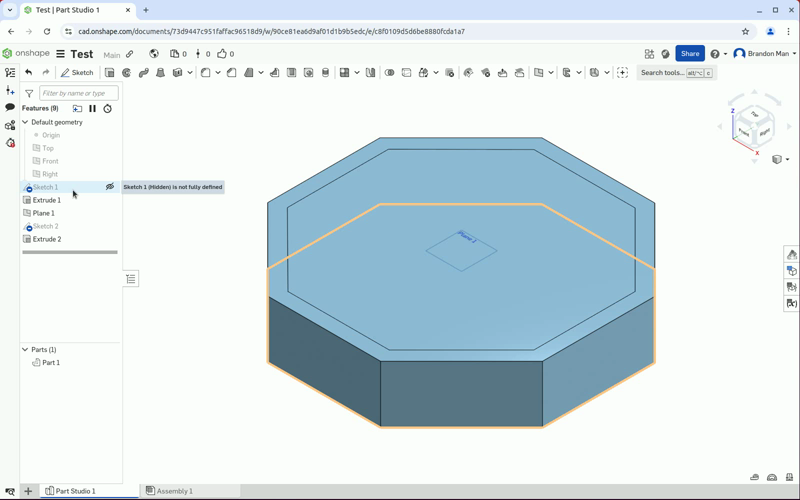
click(73, 189)